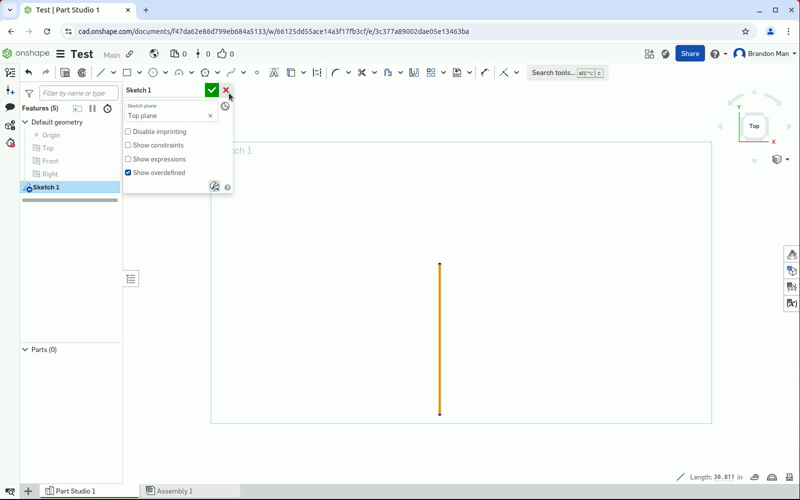
key(shift+h)
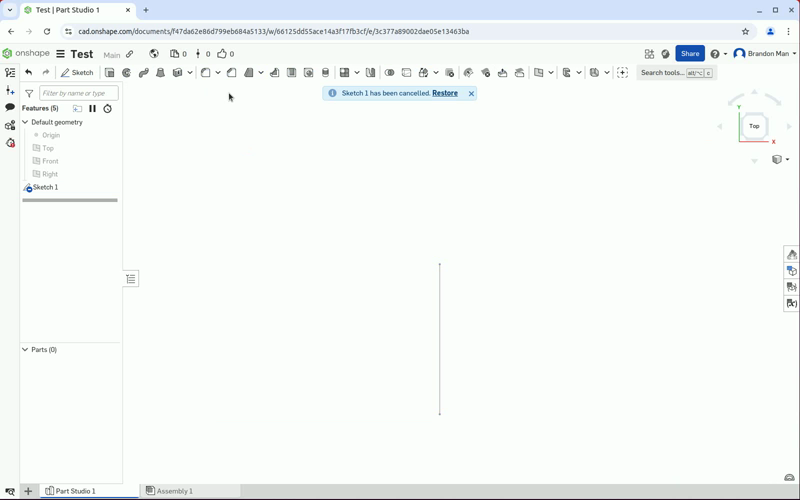
key(shift+s)
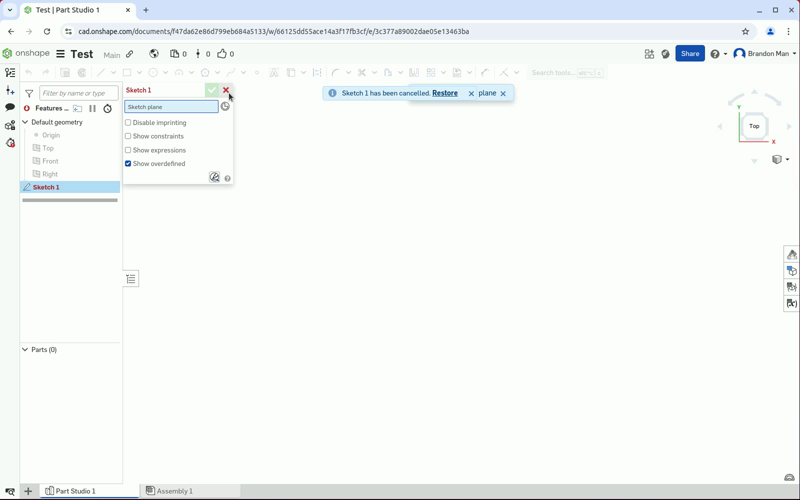
mouse_move(73, 150)
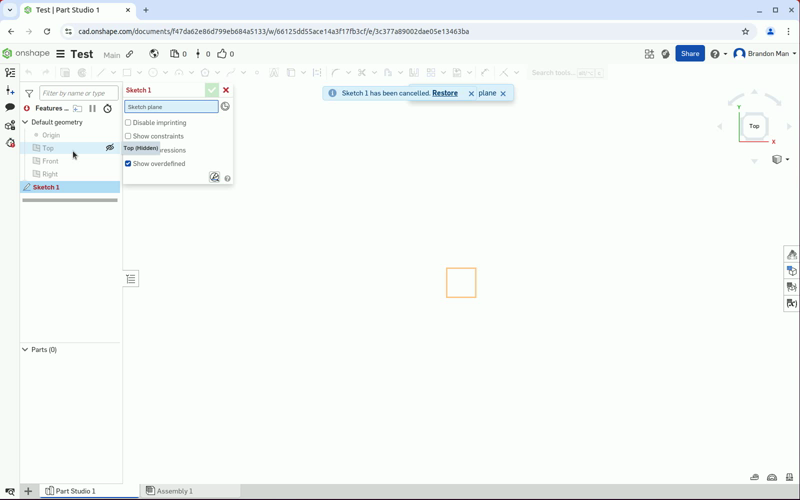
click(73, 150)
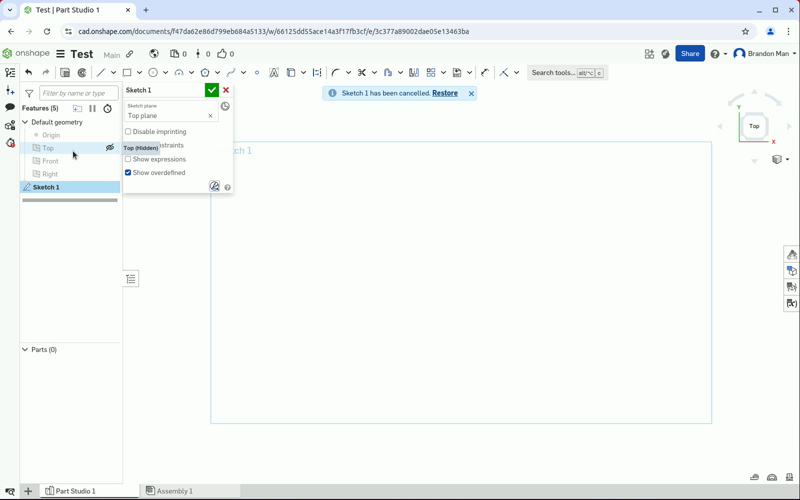
mouse_move(73, 352)
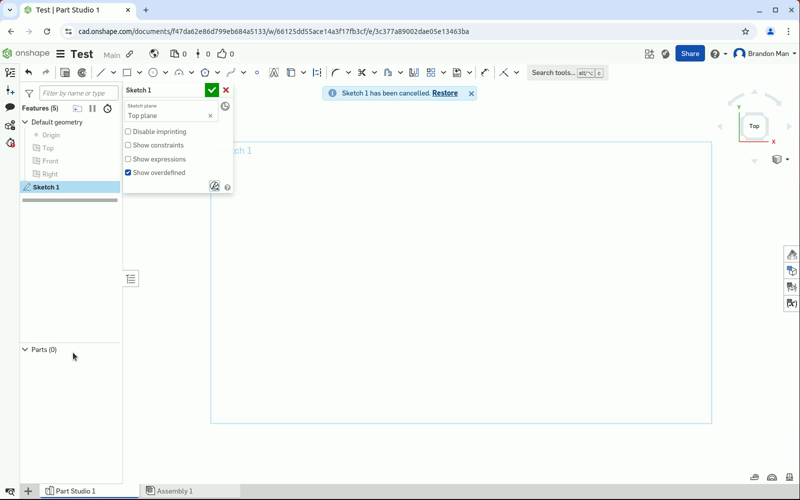
key(y)
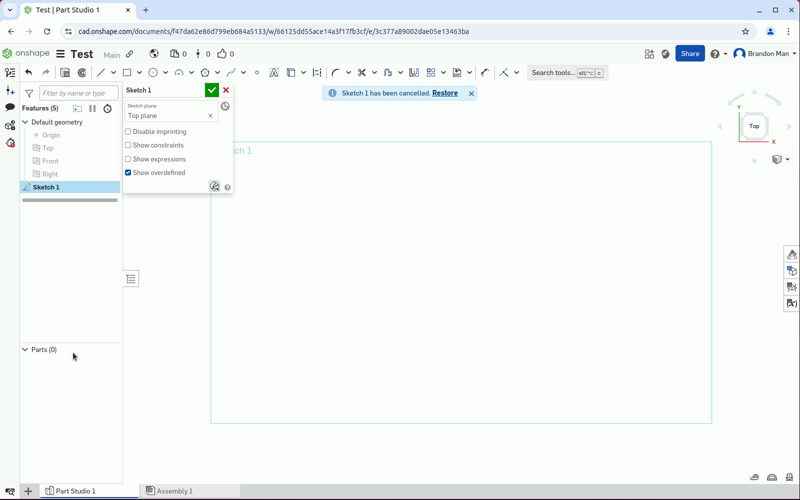
key(a)
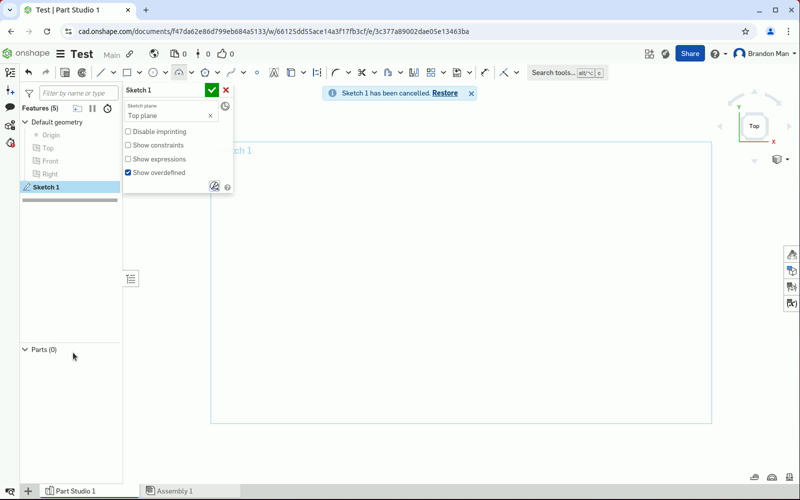
key_down(shift)
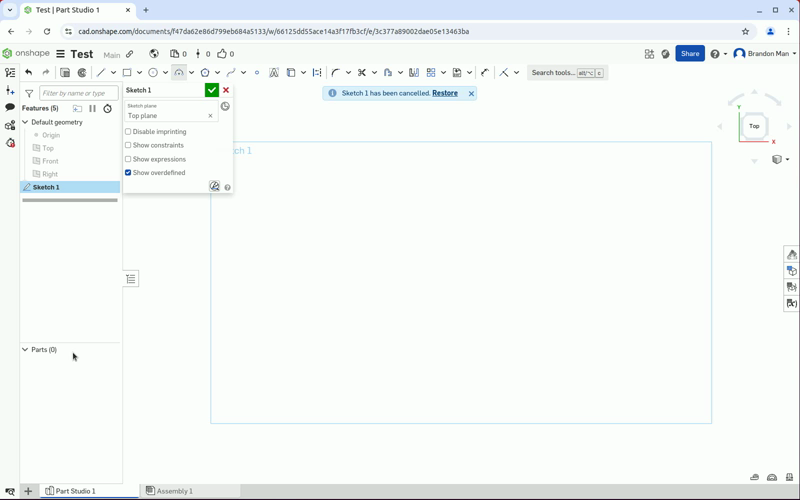
mouse_move(412, 282)
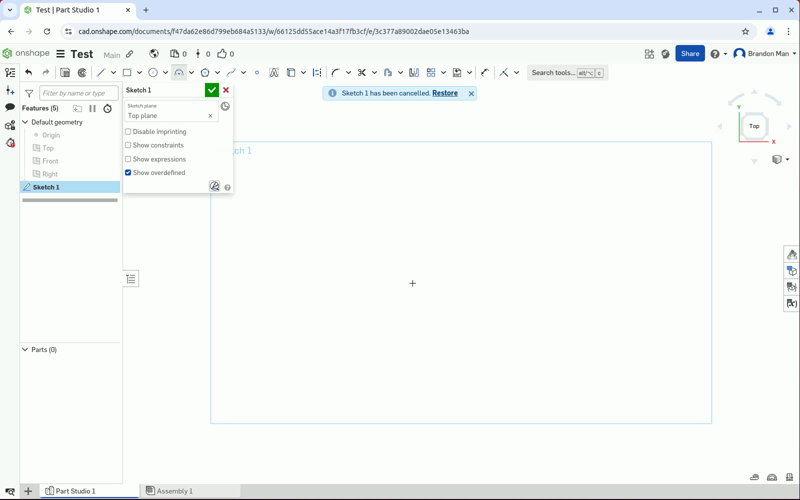
click(412, 282)
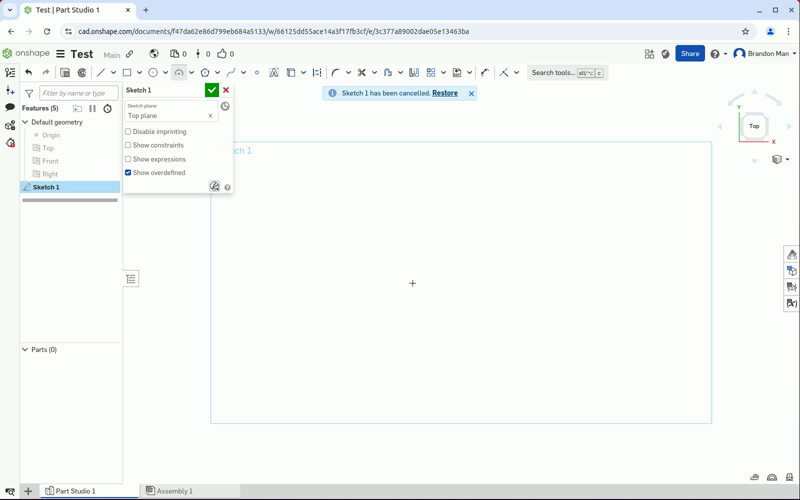
key_up(shift)
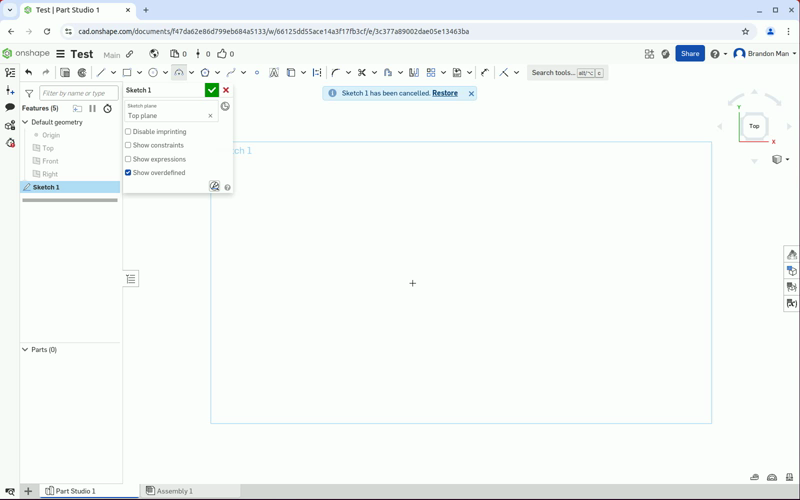
key_down(shift)
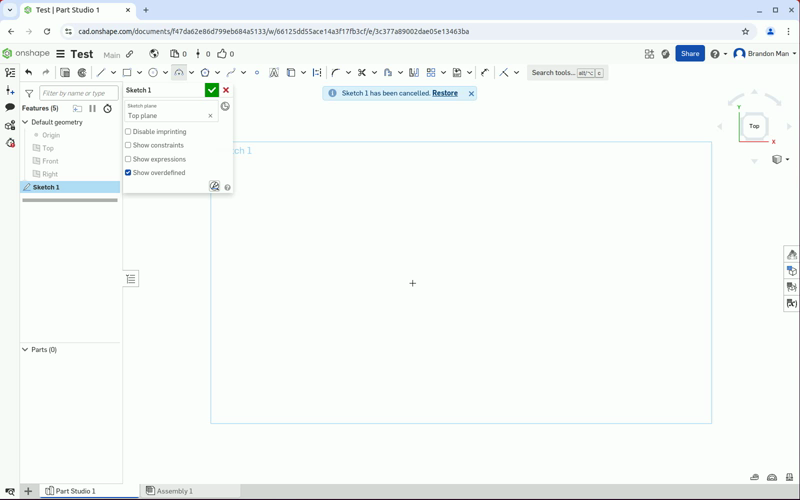
mouse_move(509, 282)
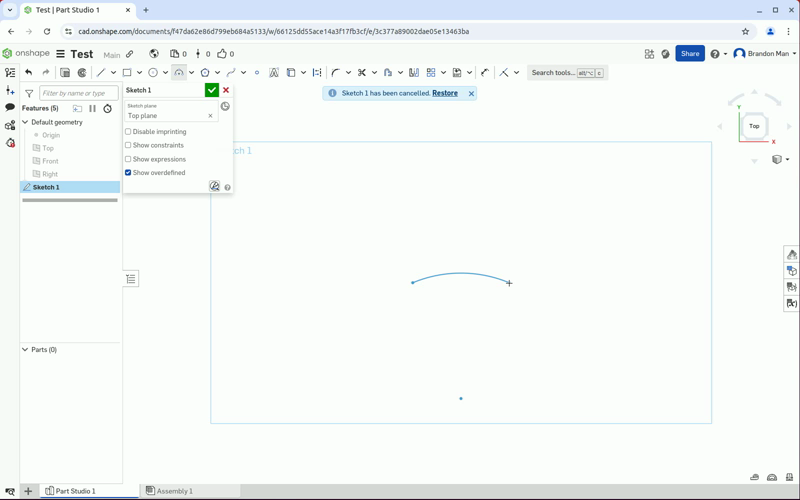
click(509, 282)
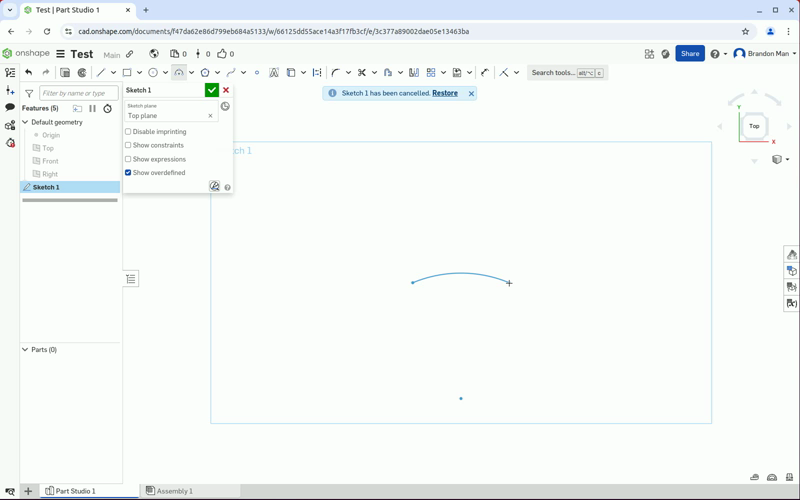
mouse_move(460, 330)
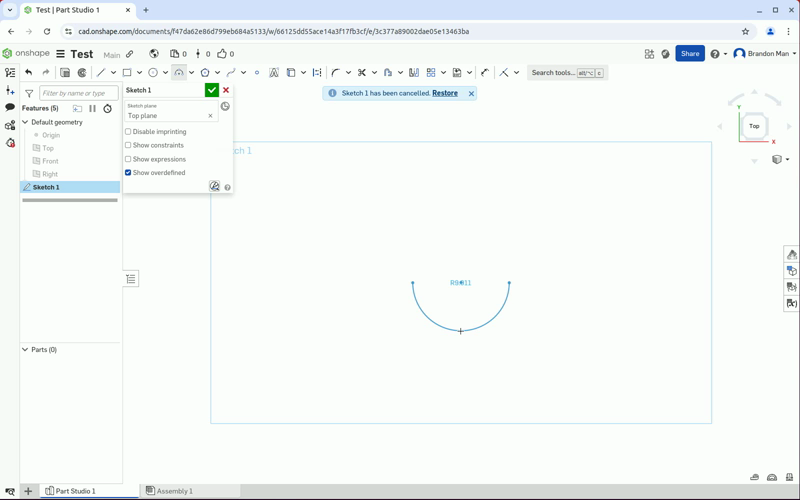
click(460, 330)
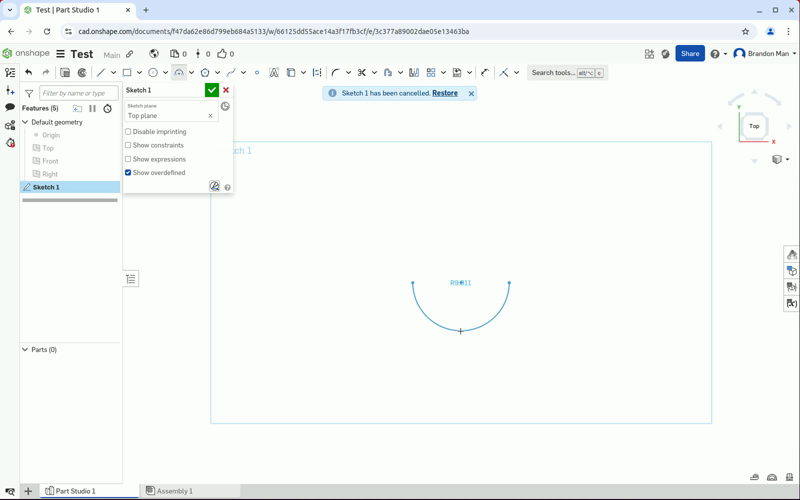
key_up(shift)
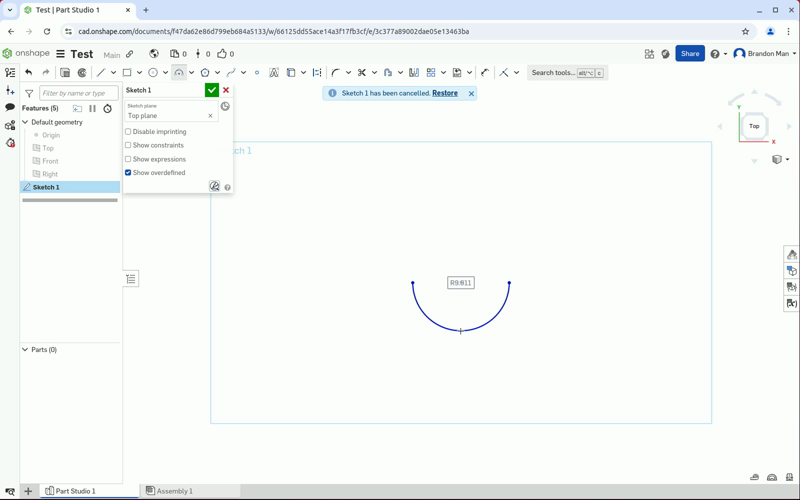
key(esc)
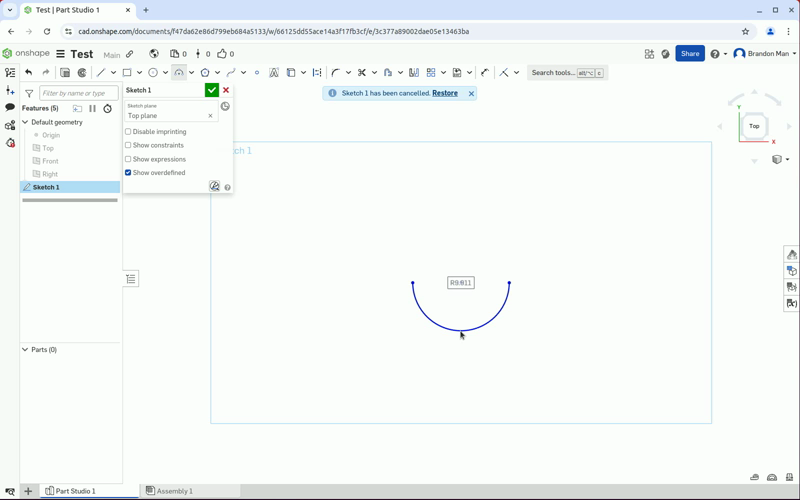
key(l)
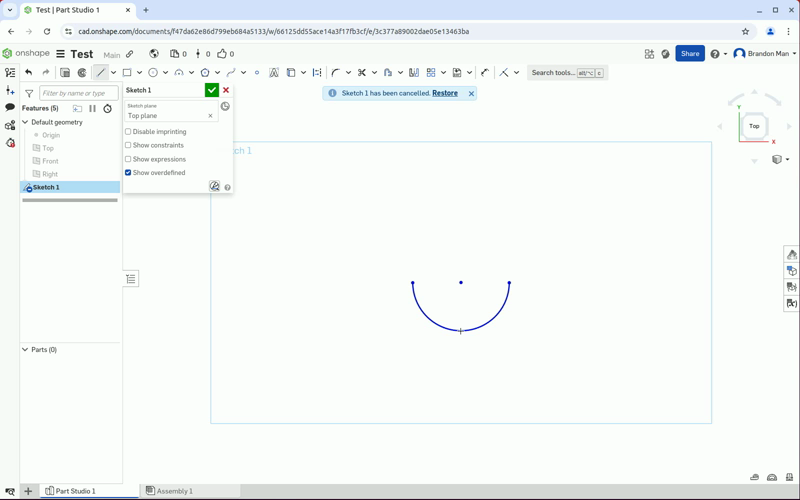
mouse_move(509, 282)
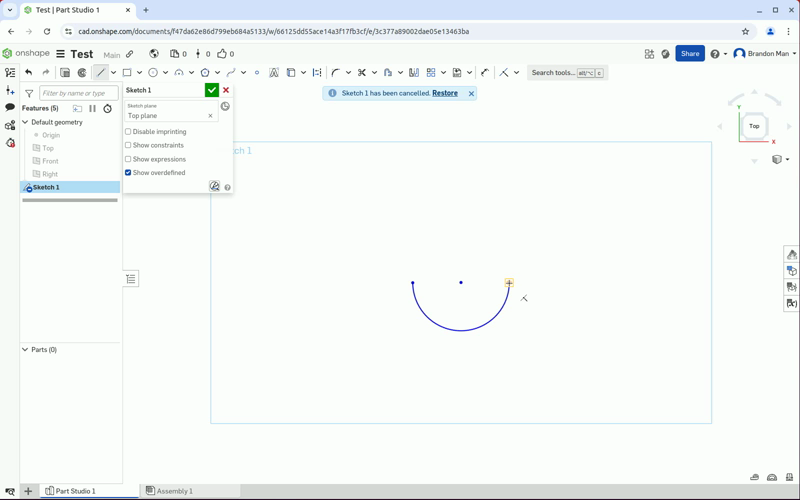
click(509, 282)
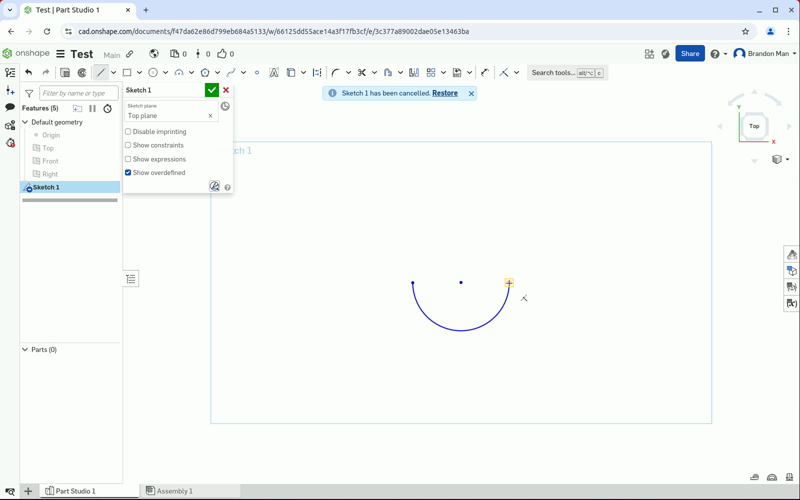
key_down(shift)
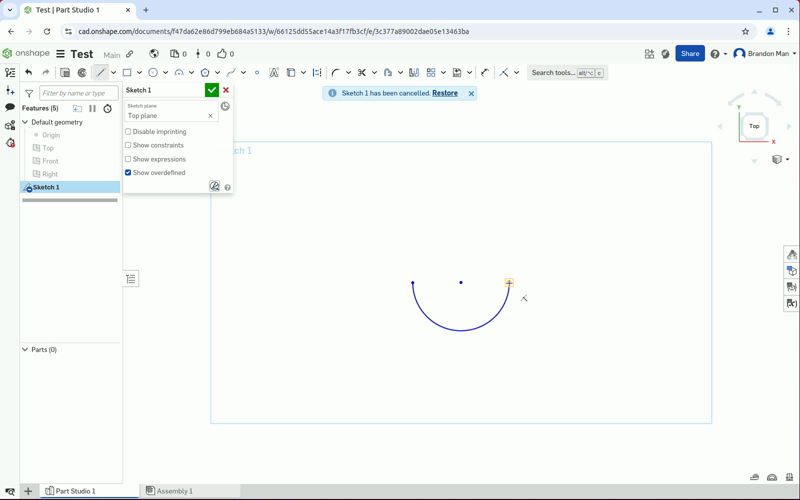
mouse_move(539, 282)
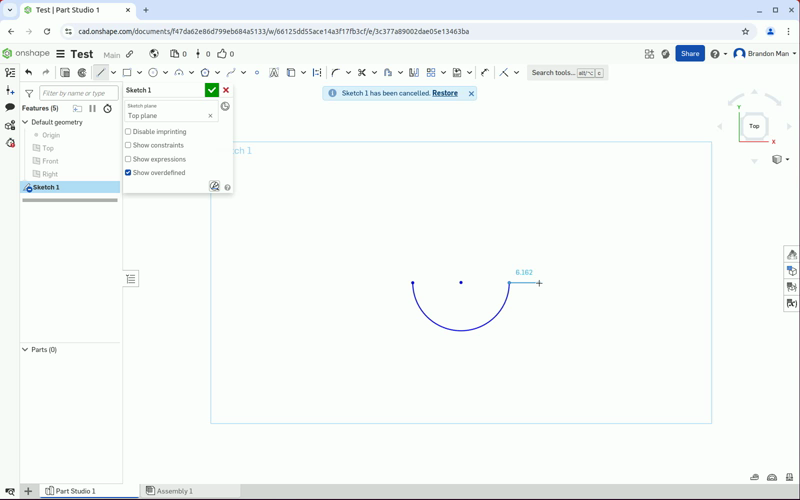
mouse_move(509, 234)
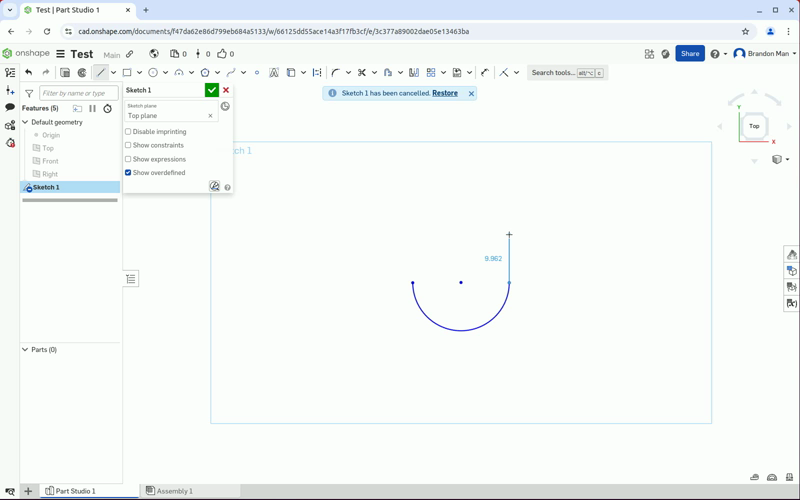
click(509, 234)
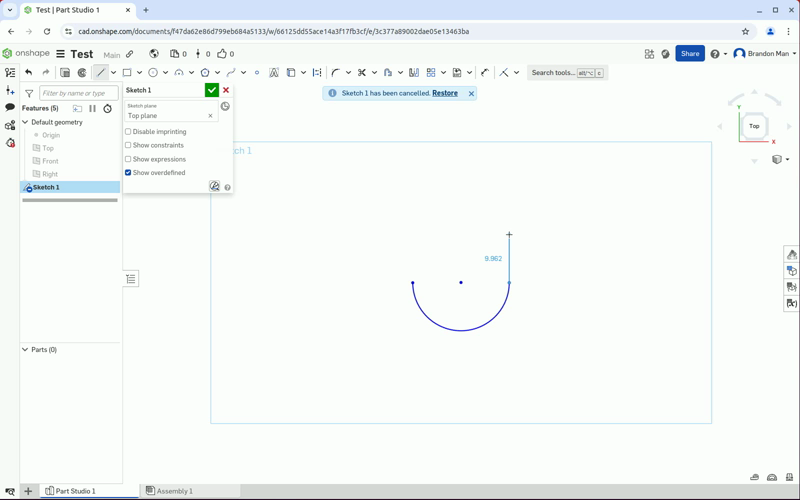
key_up(shift)
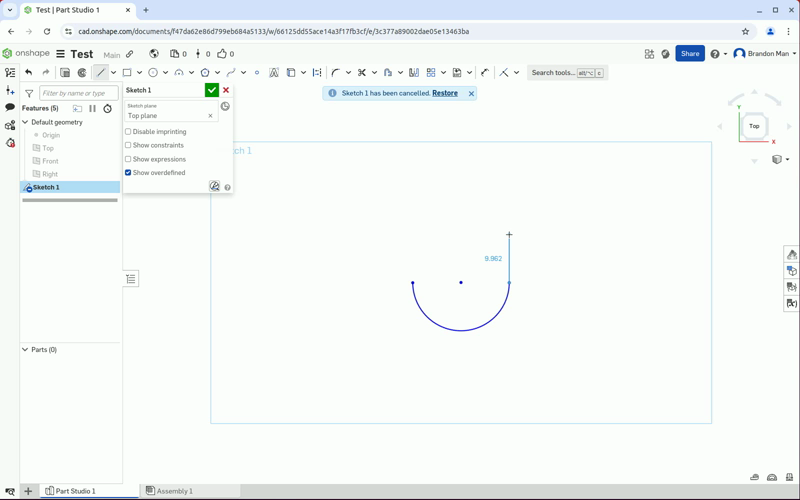
key_down(shift)
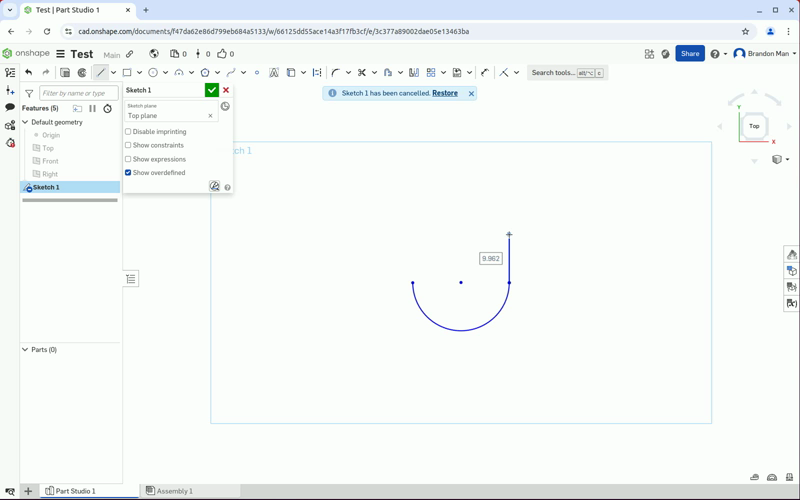
mouse_move(412, 234)
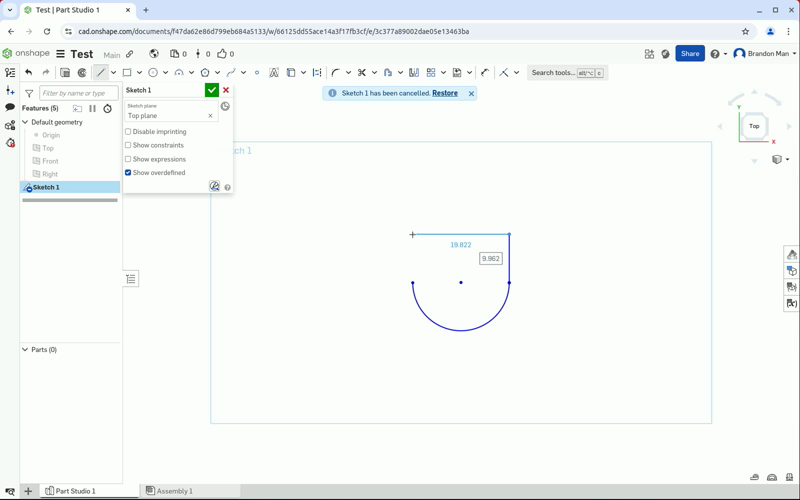
click(412, 234)
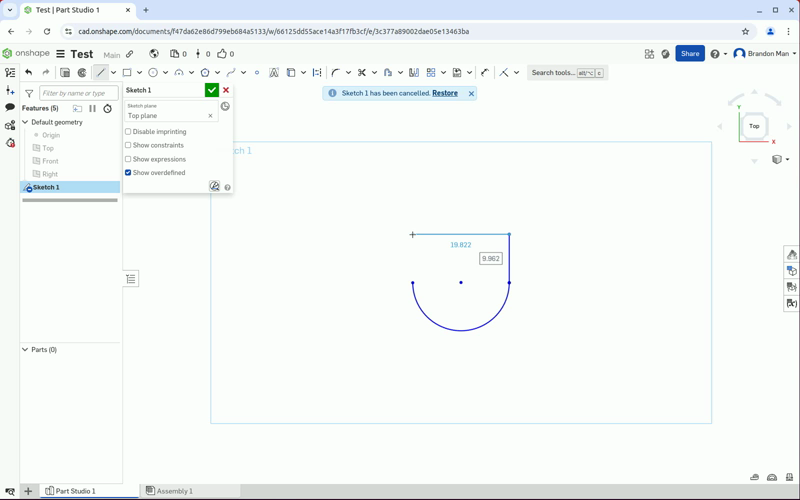
key_up(shift)
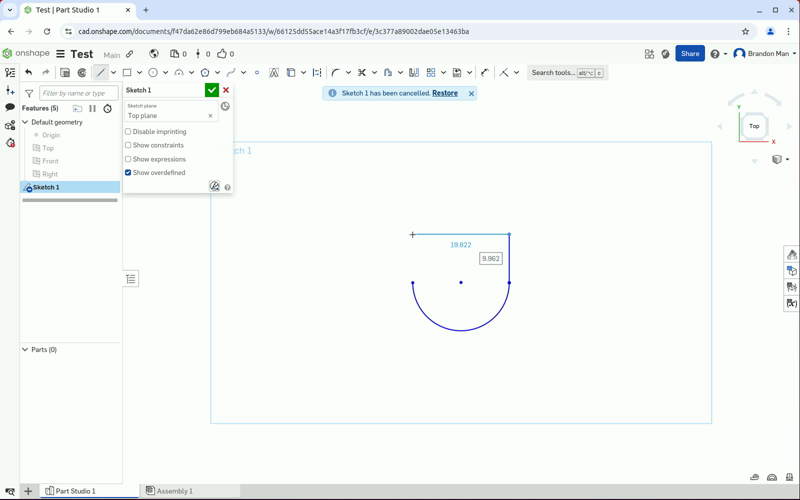
mouse_move(442, 234)
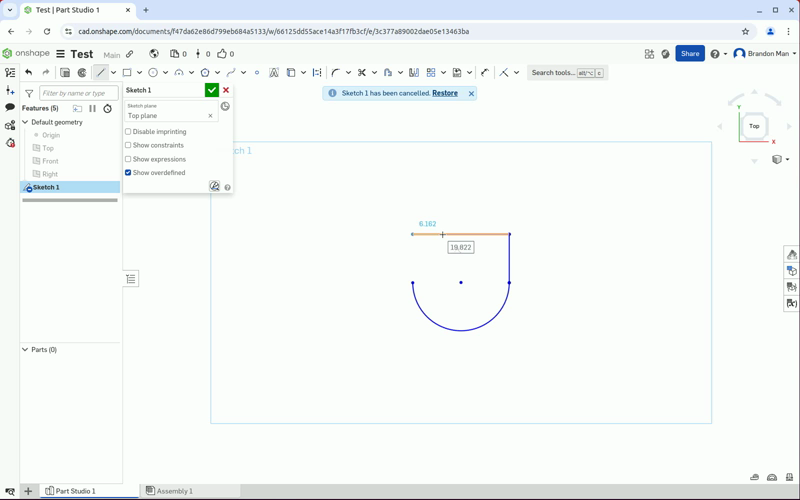
key_down(shift)
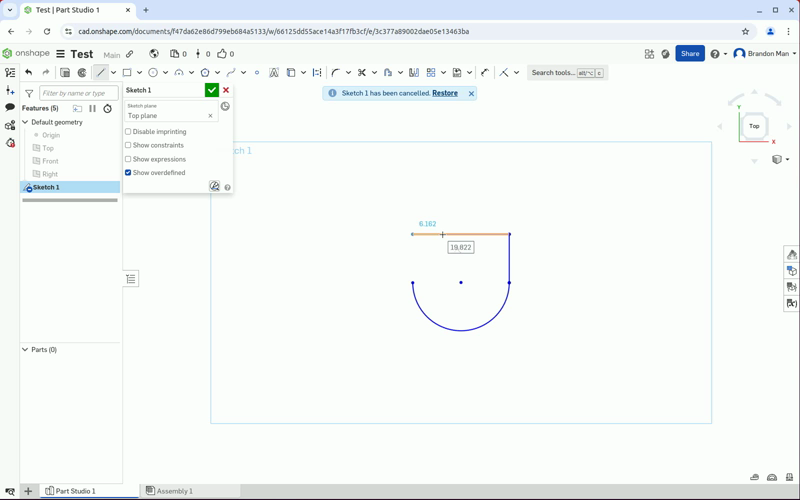
mouse_move(412, 282)
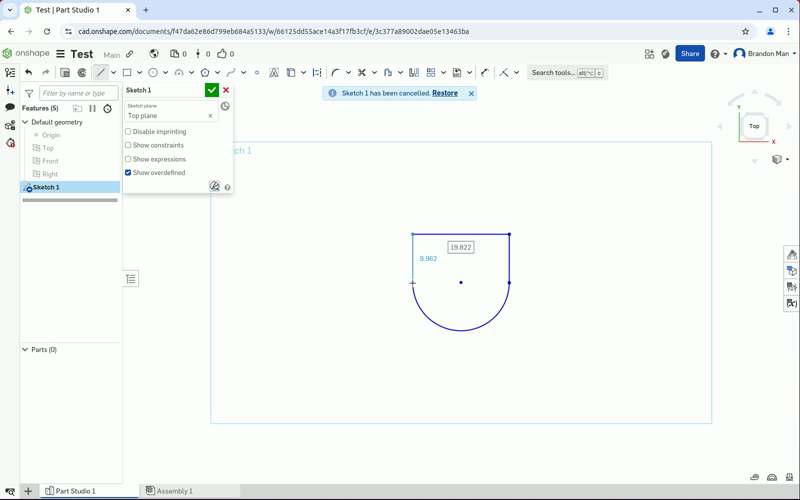
key_up(shift)
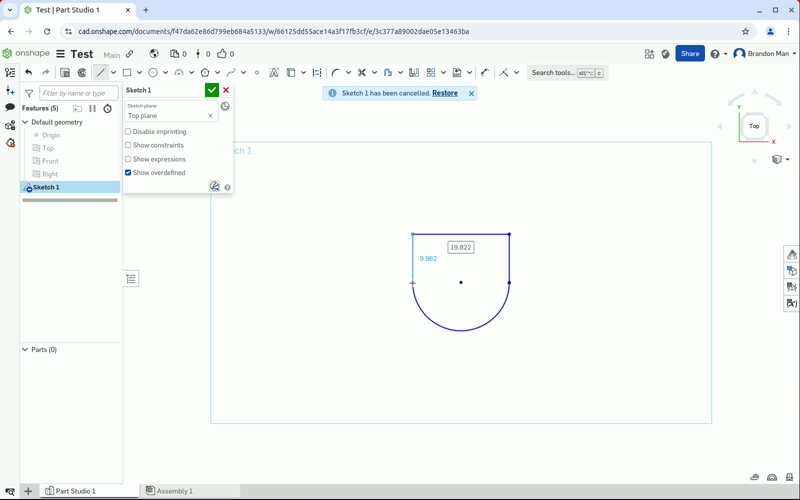
click(412, 282)
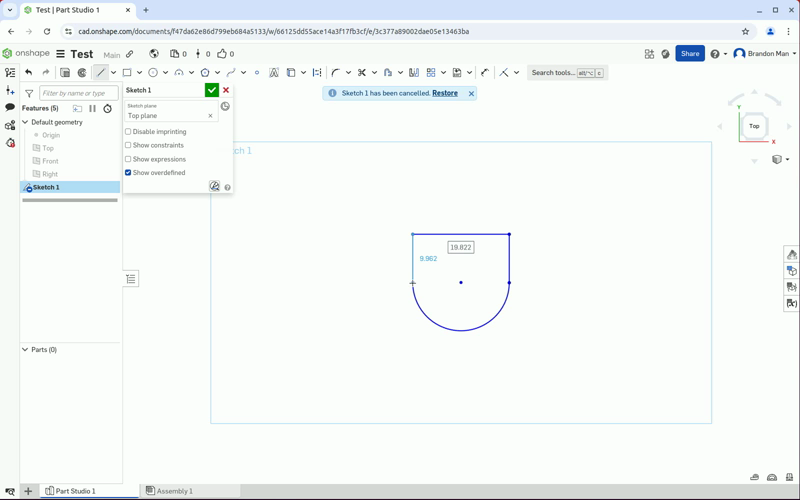
key(esc)
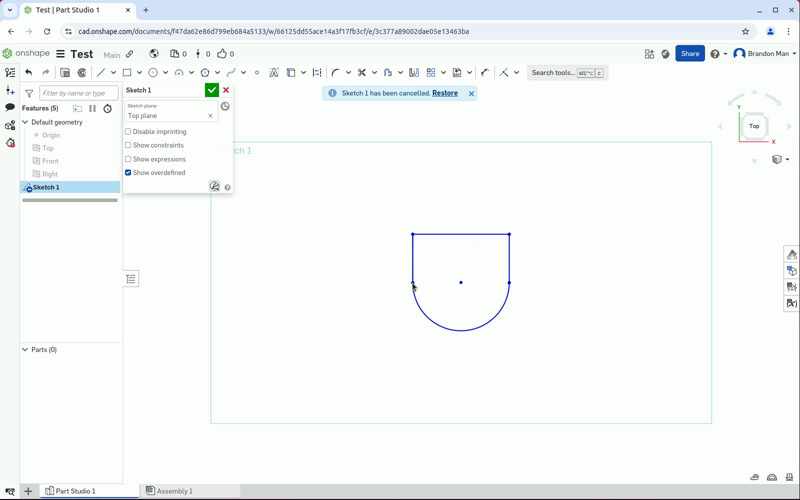
mouse_move(448, 304)
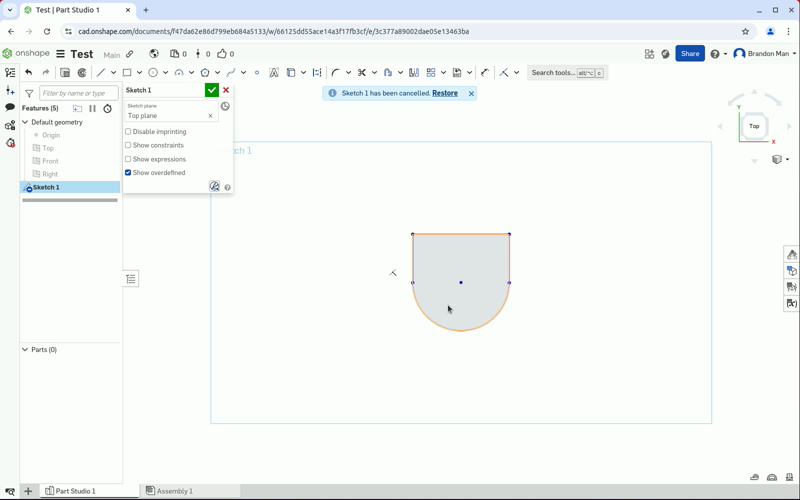
click(448, 304)
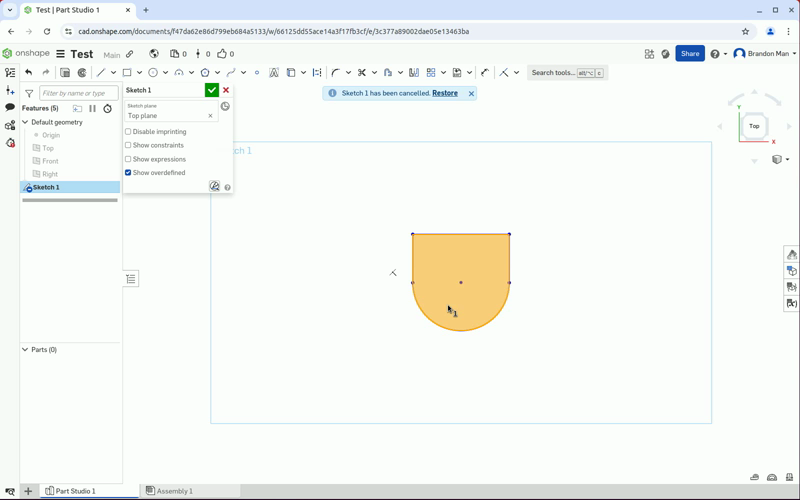
mouse_move(73, 352)
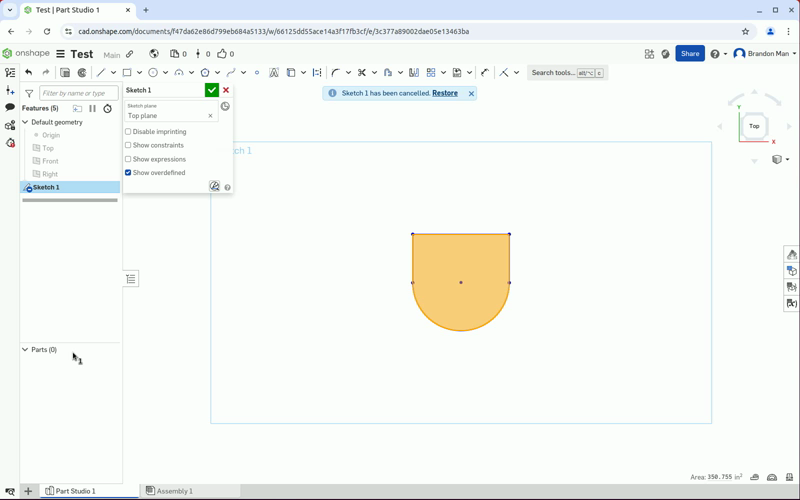
key(shift+y)
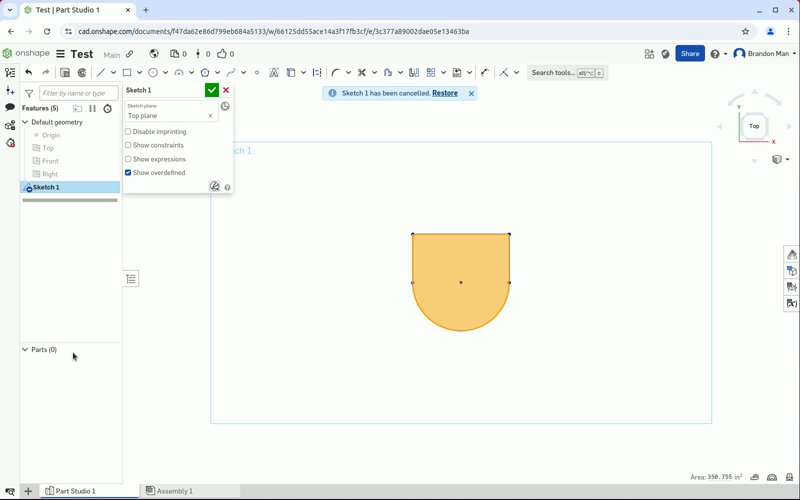
key(shift+e)
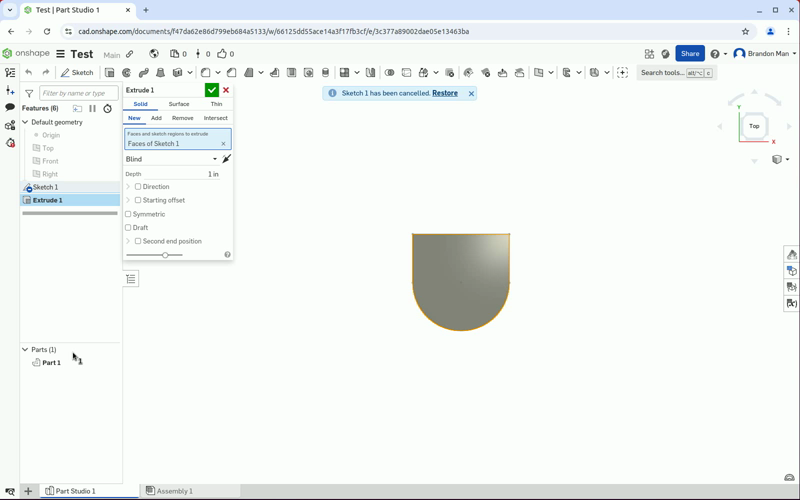
mouse_move(143, 106)
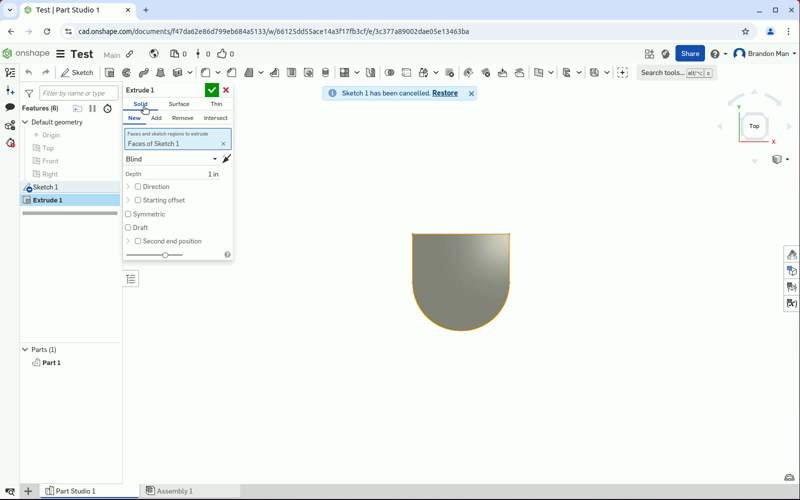
click(143, 106)
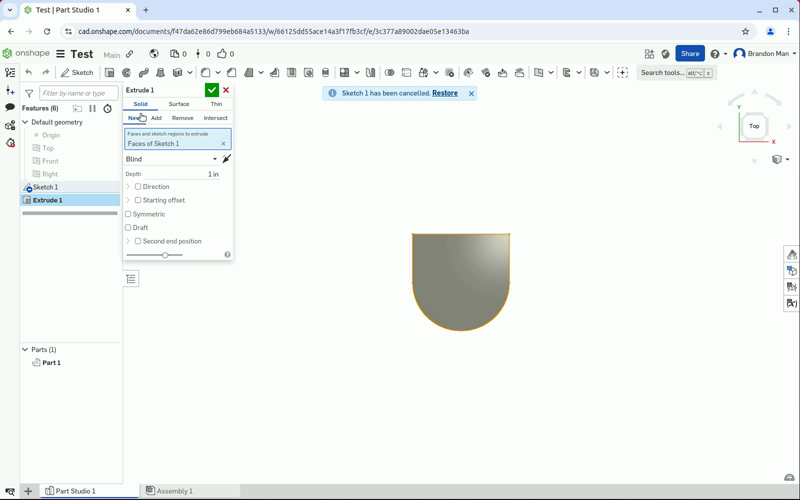
mouse_move(137, 120)
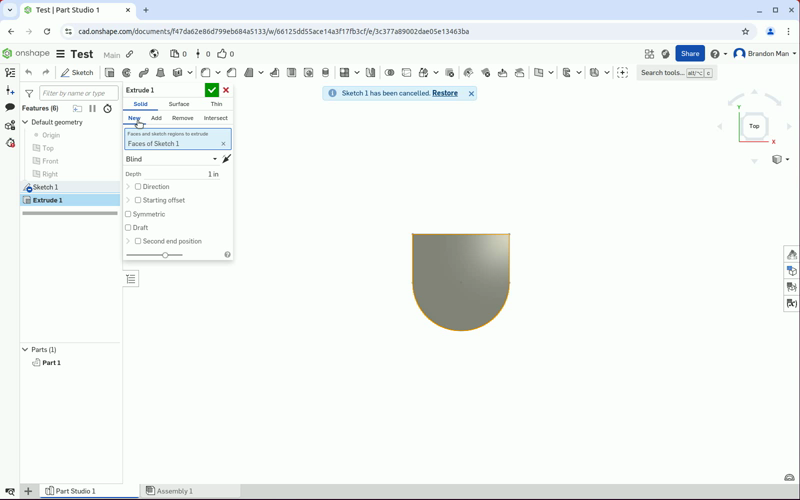
click(137, 120)
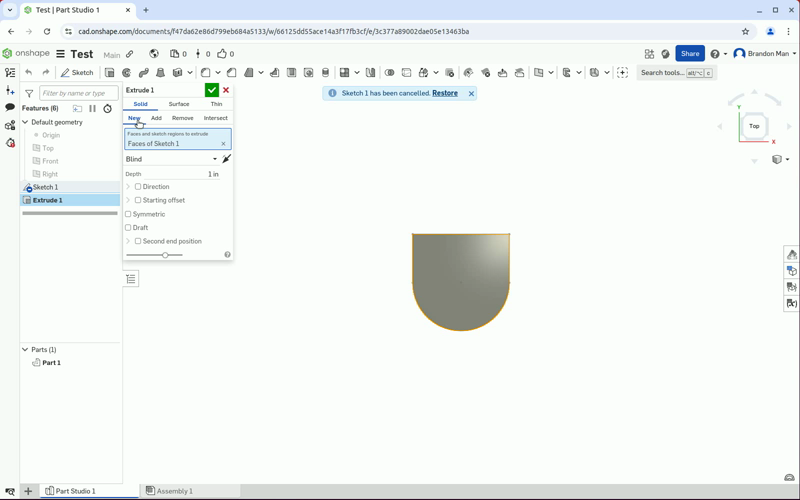
key(tab, 4)
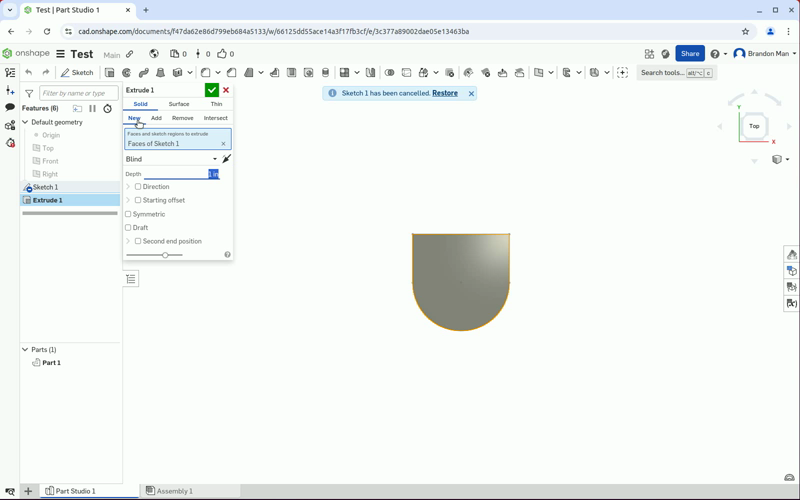
text(3.611)
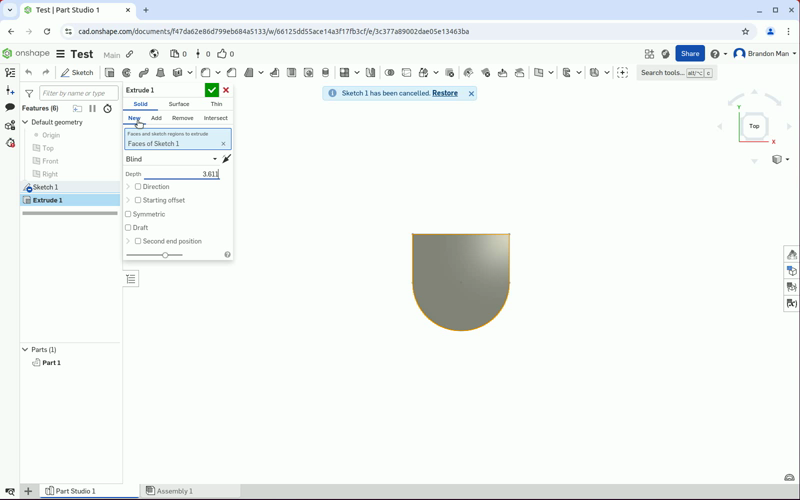
key(enter)
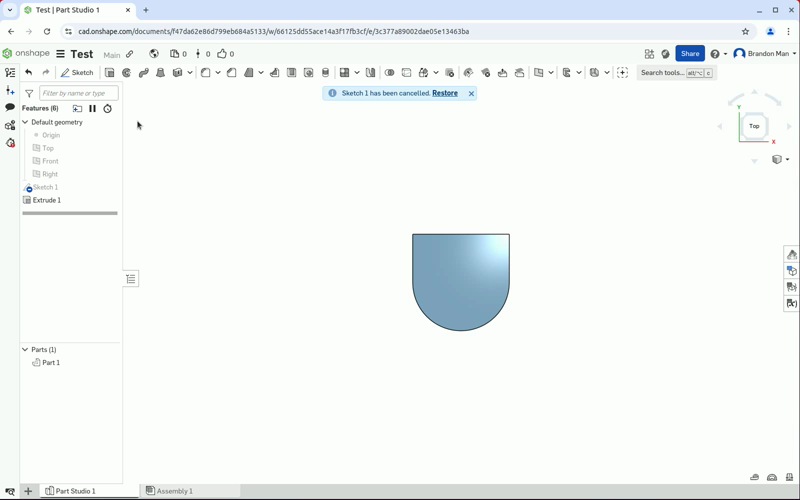
key(shift+h)
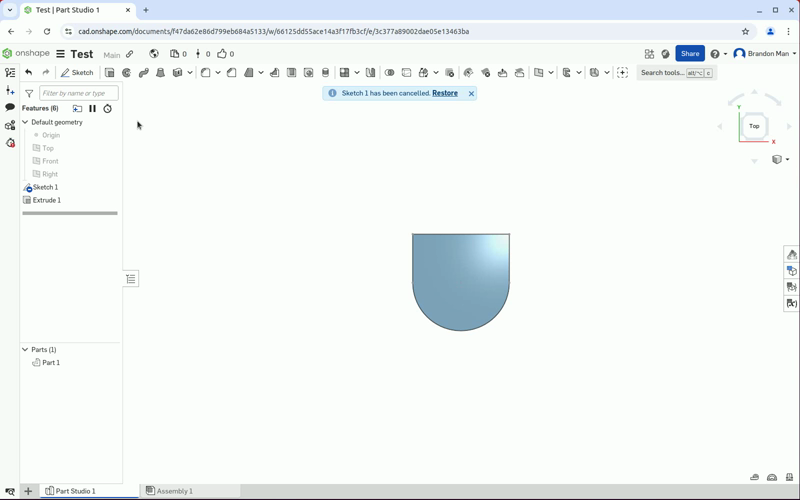
key(shift+h)
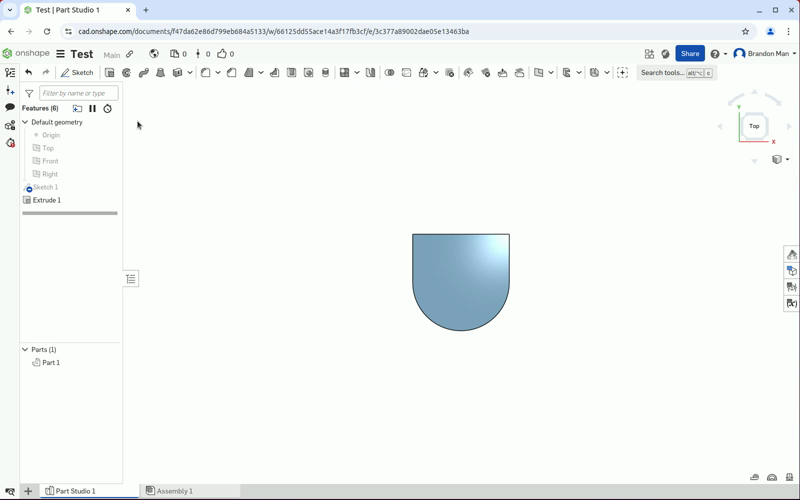
mouse_move(73, 189)
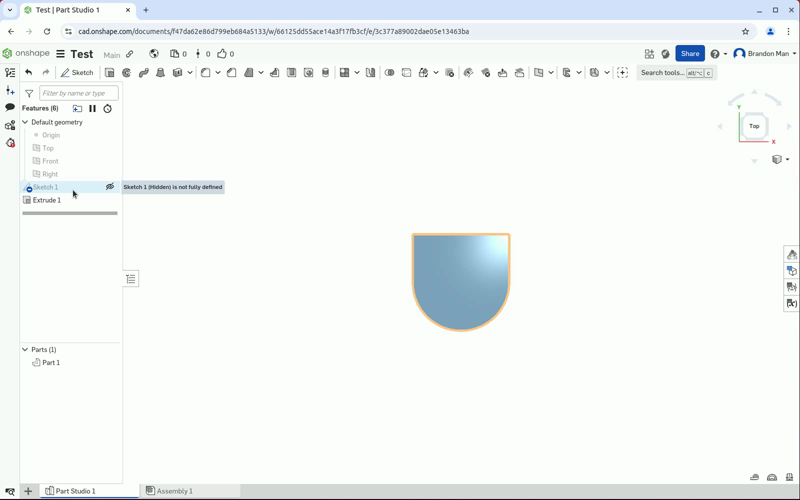
click(73, 189)
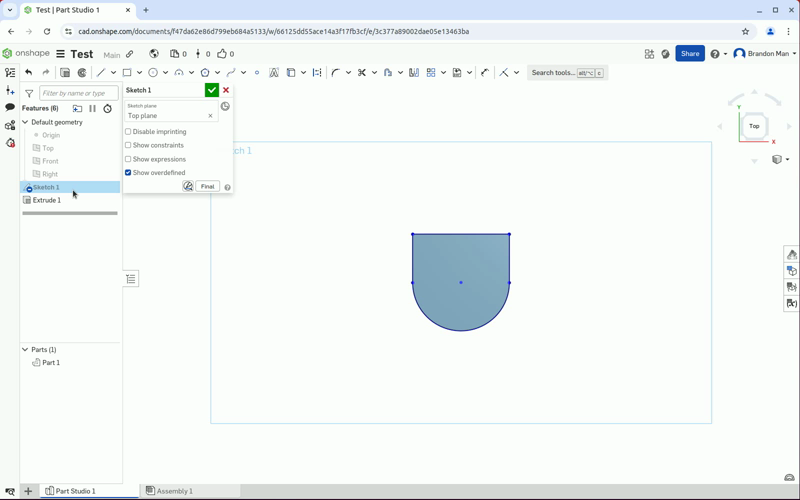
mouse_move(229, 92)
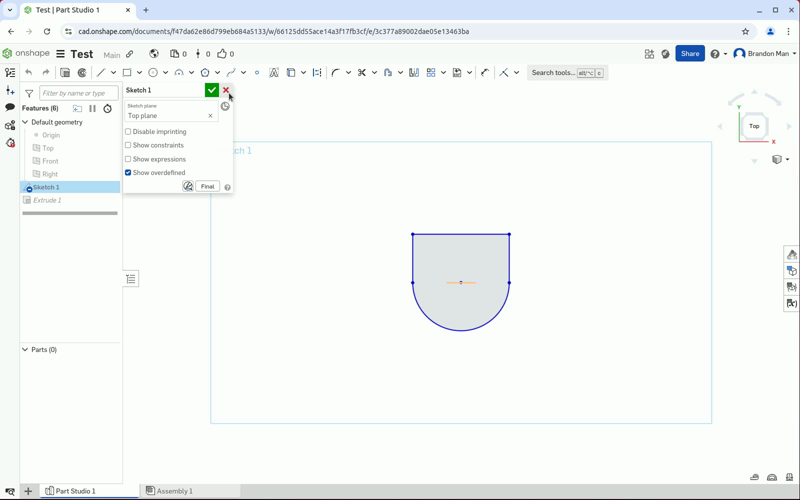
click(229, 92)
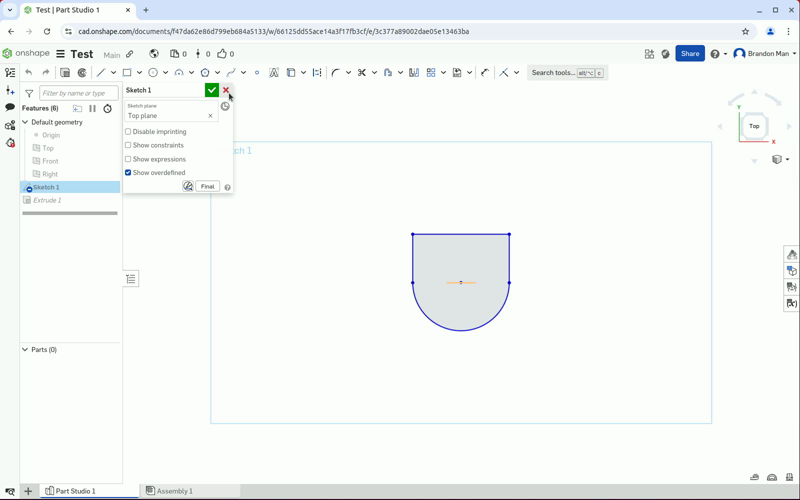
key(shift+s)
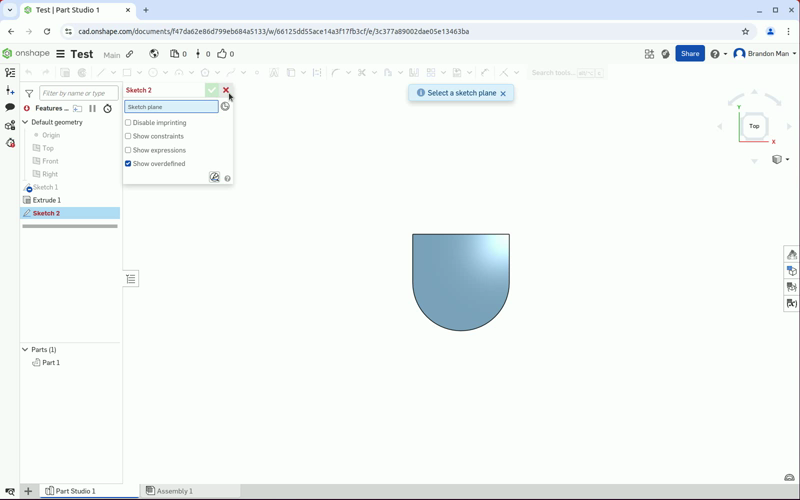
mouse_move(73, 150)
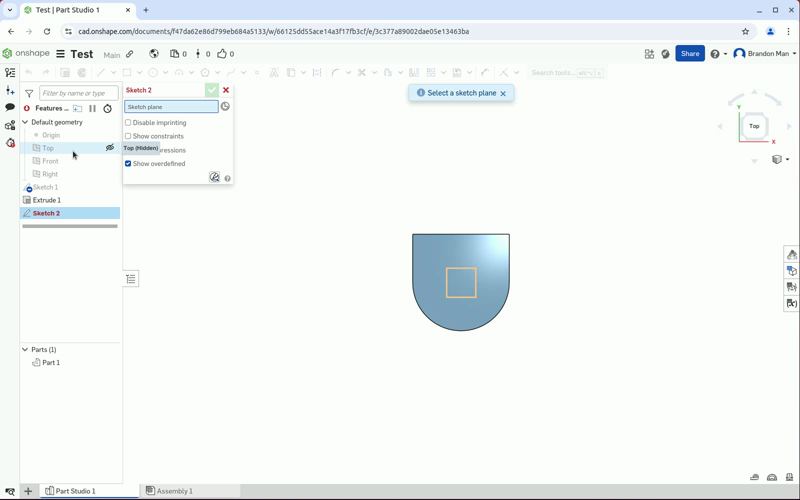
click(73, 150)
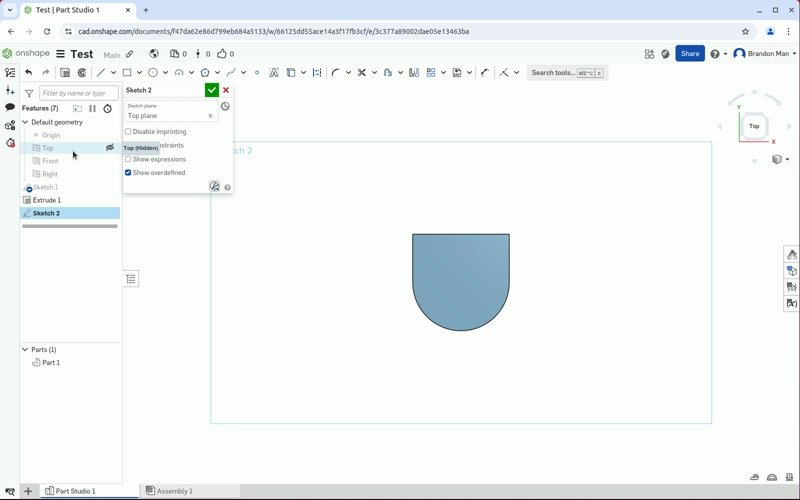
mouse_move(73, 352)
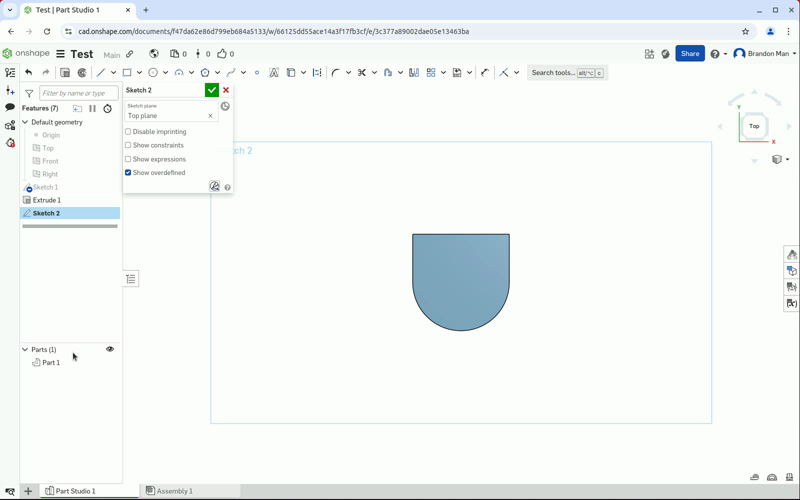
key(y)
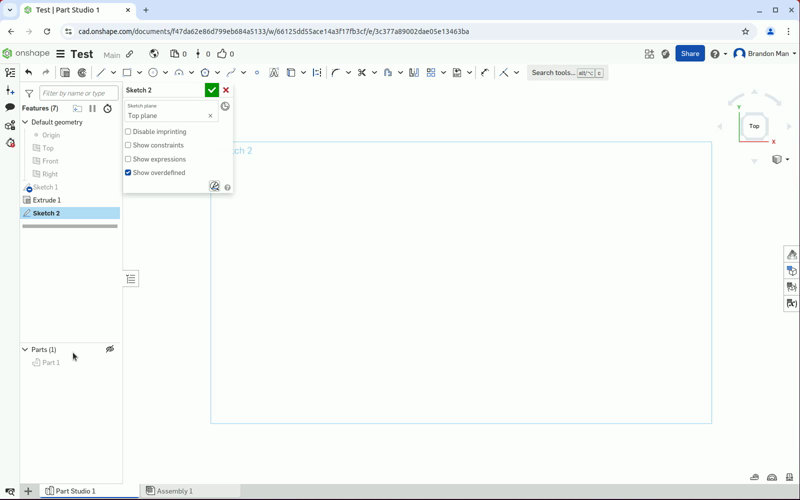
key(l)
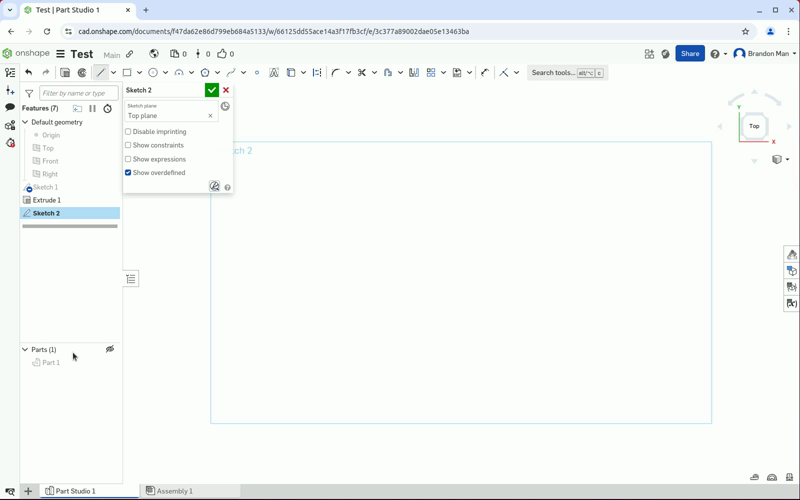
key_down(shift)
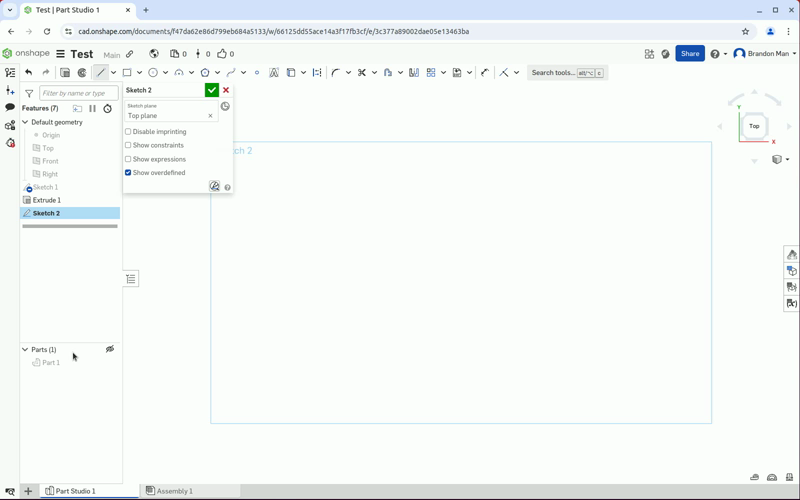
mouse_move(412, 234)
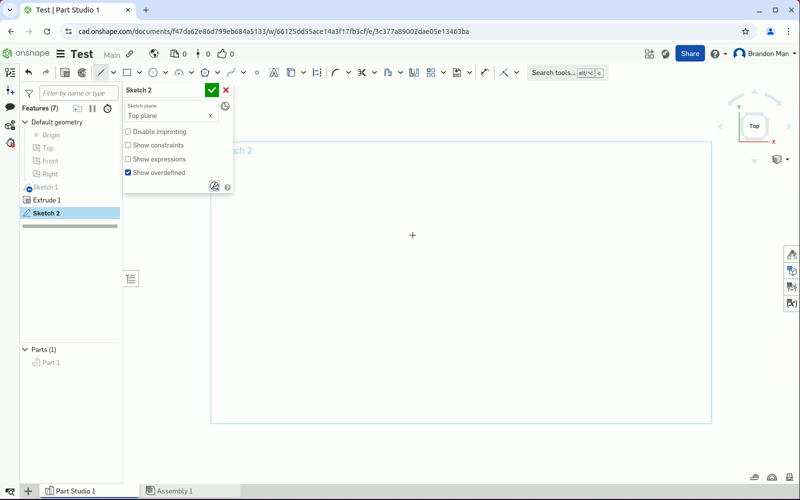
click(412, 234)
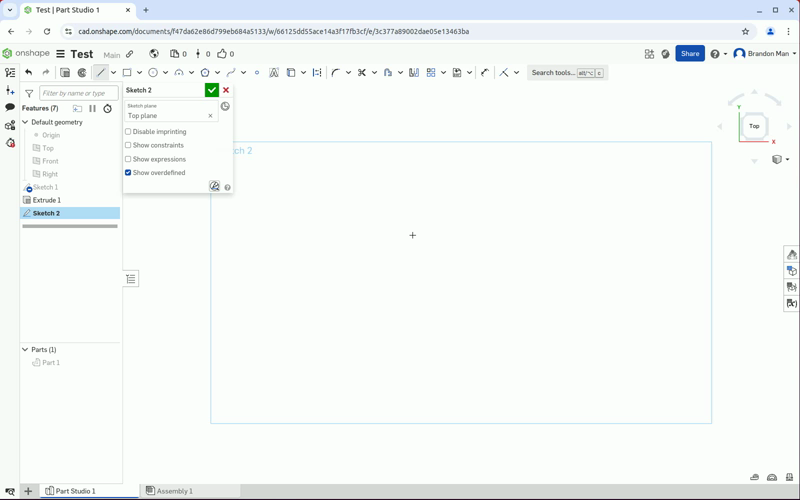
key_up(shift)
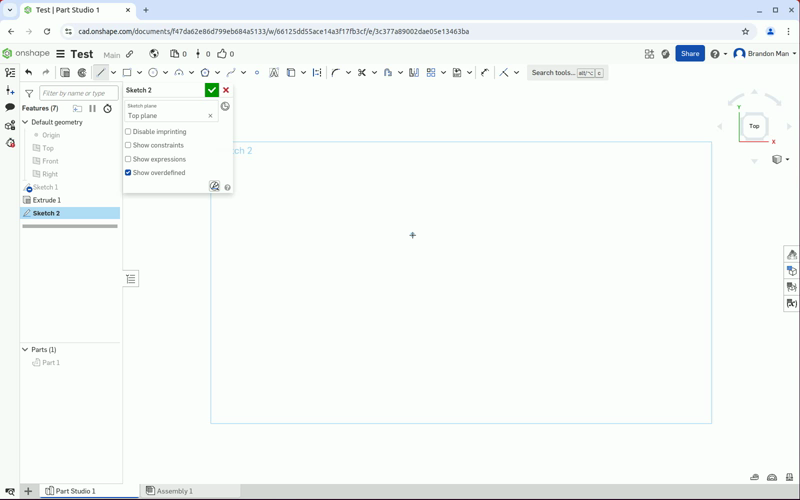
key_down(shift)
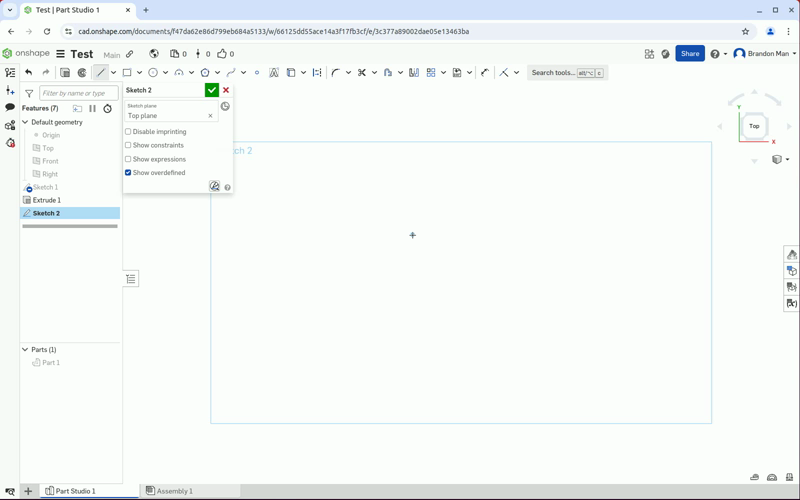
mouse_move(509, 234)
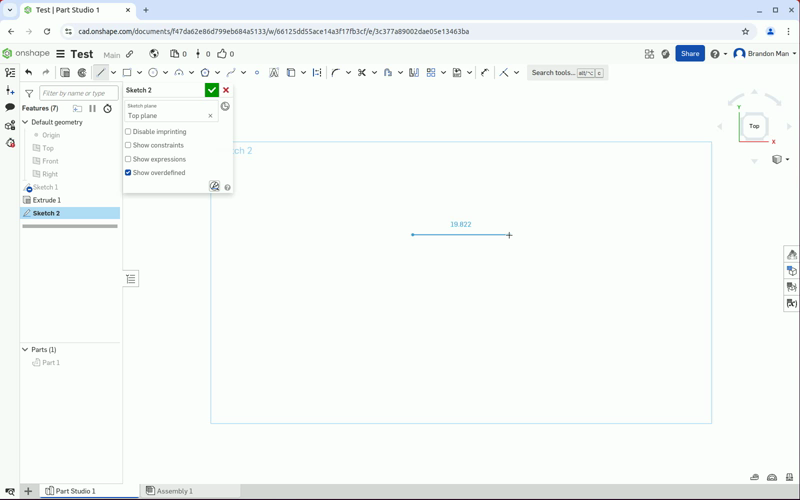
click(509, 234)
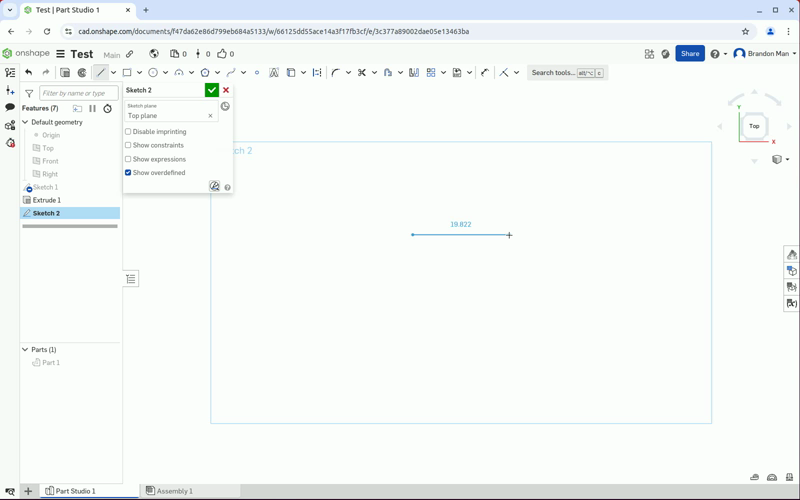
key_up(shift)
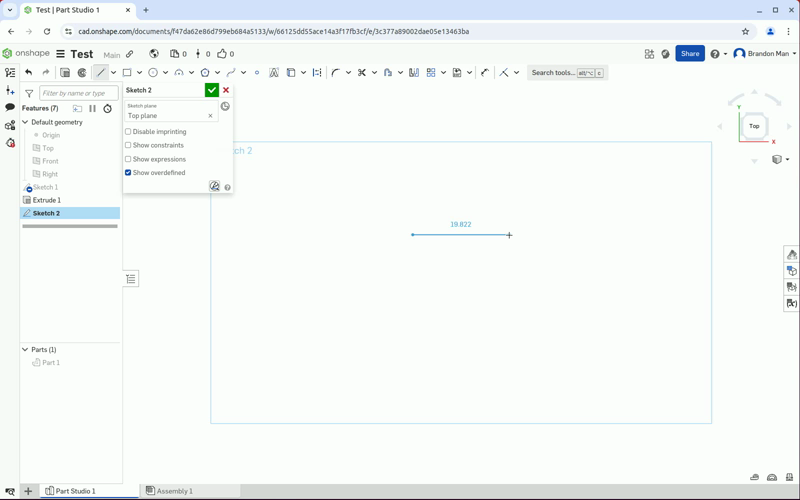
key_down(shift)
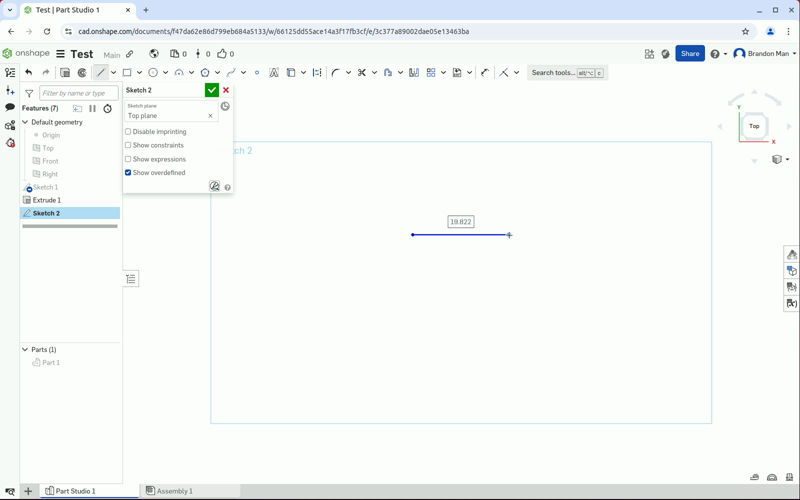
mouse_move(539, 234)
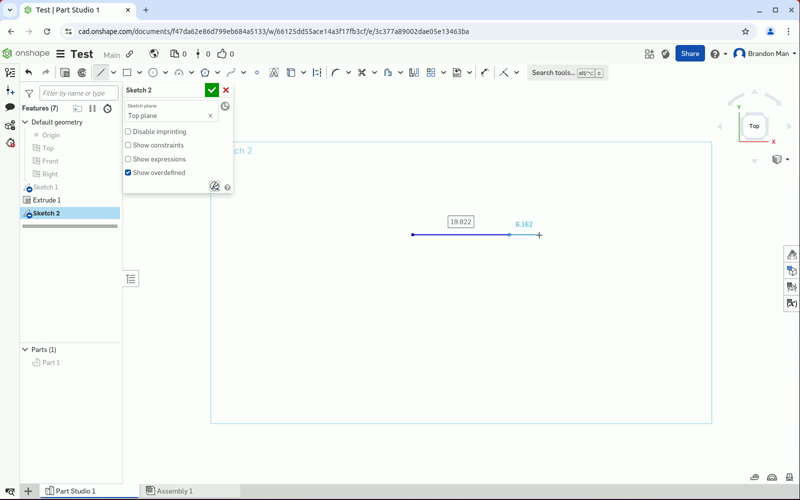
mouse_move(509, 216)
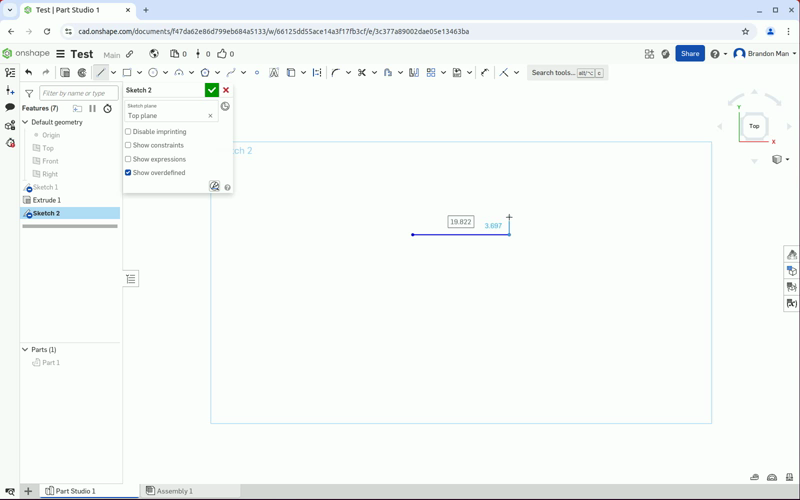
click(509, 216)
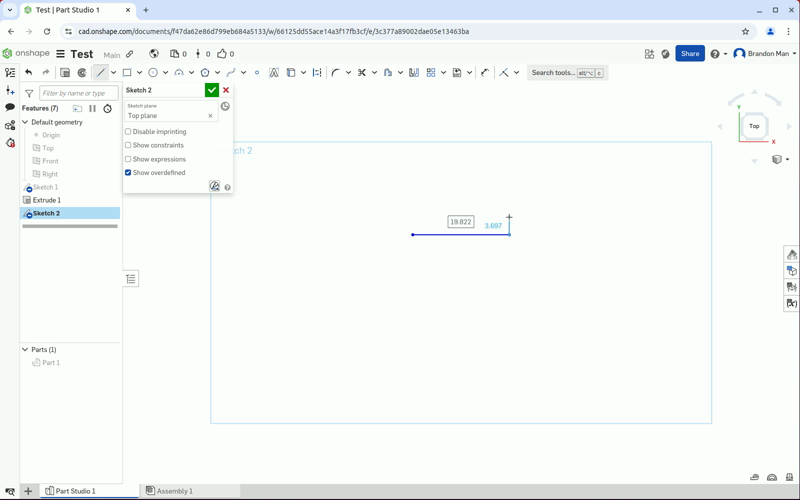
key_up(shift)
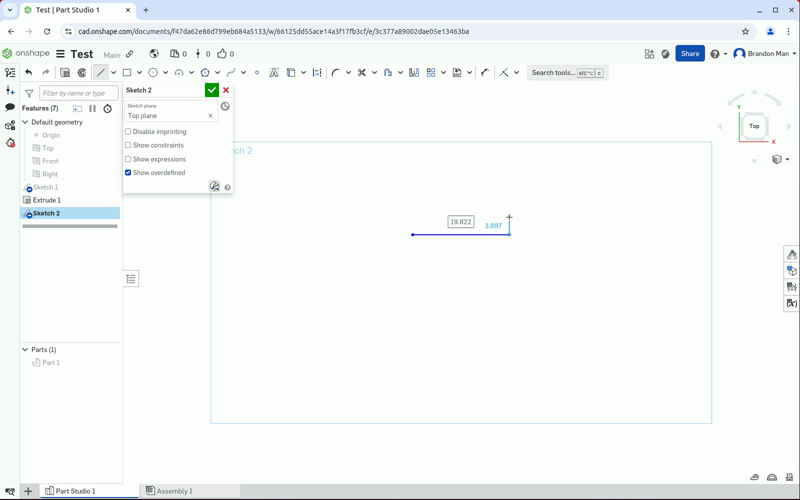
key_down(shift)
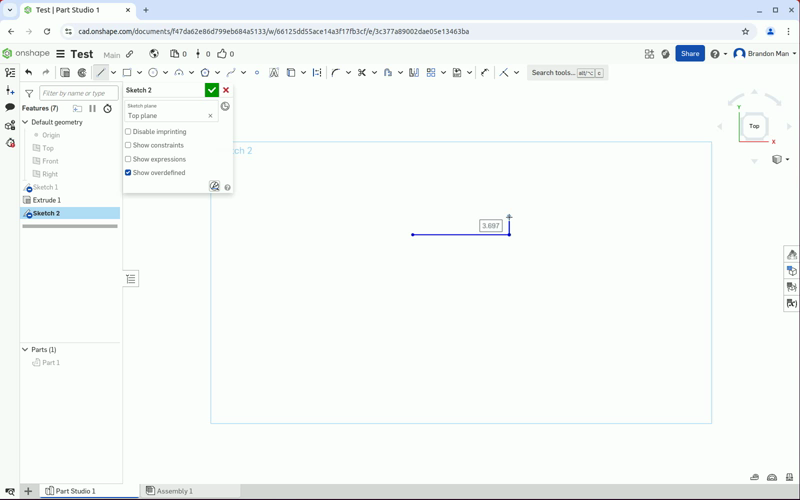
mouse_move(412, 216)
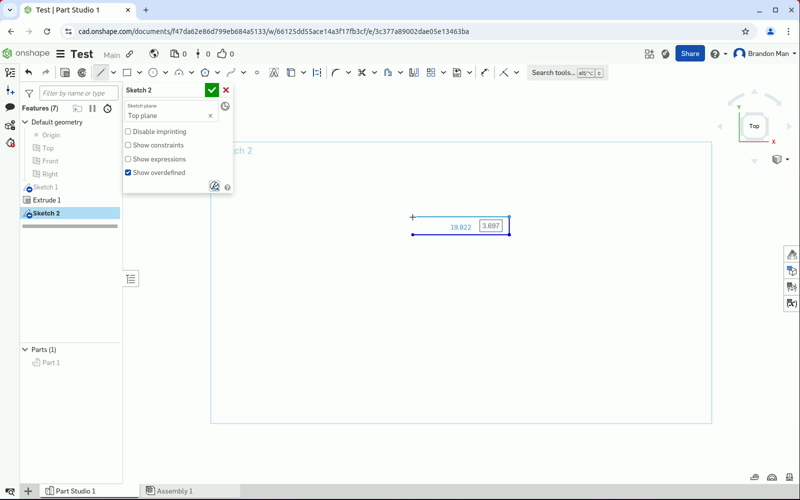
click(412, 216)
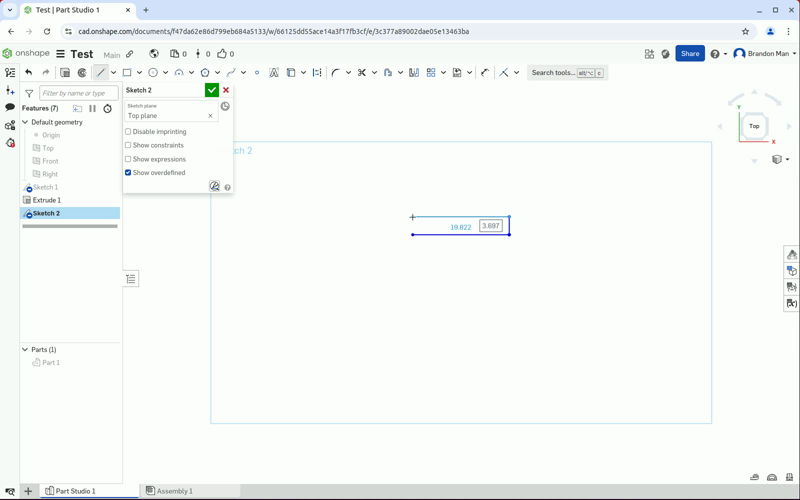
key_up(shift)
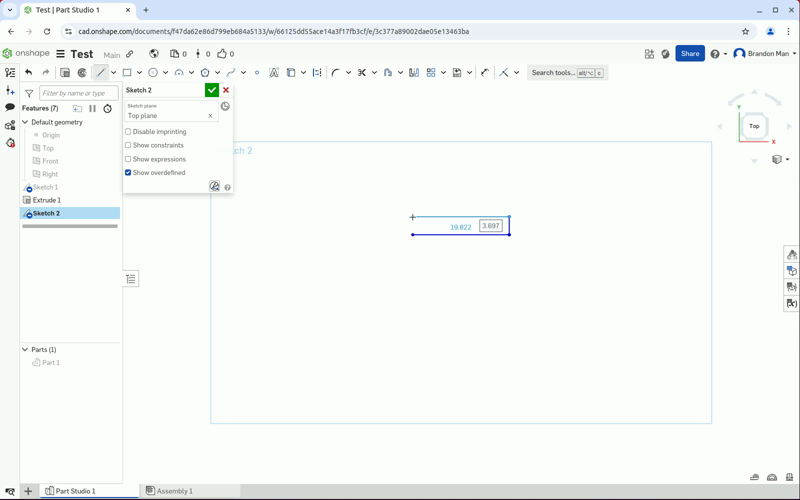
mouse_move(442, 216)
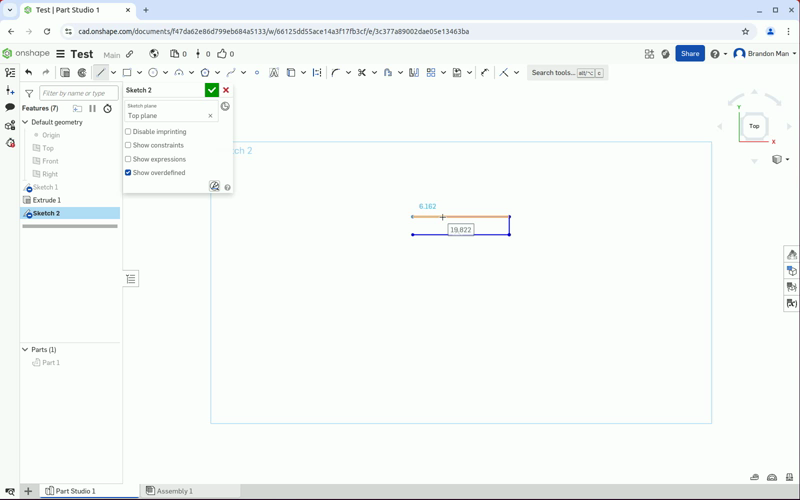
key_down(shift)
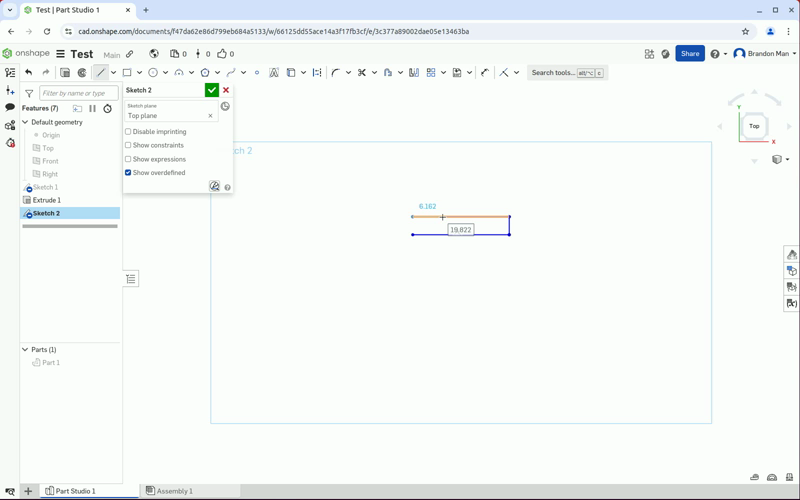
mouse_move(412, 234)
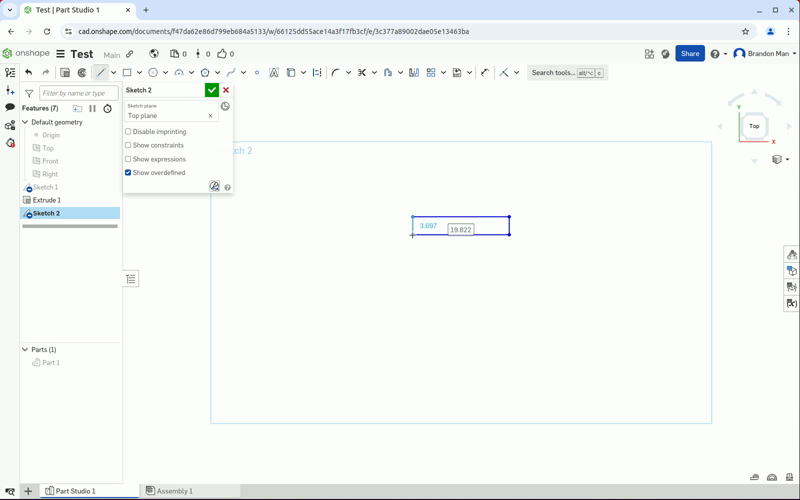
key_up(shift)
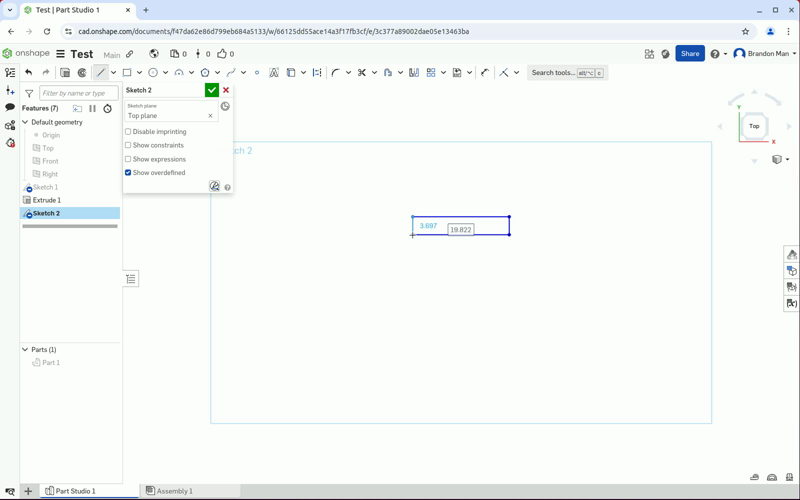
click(412, 234)
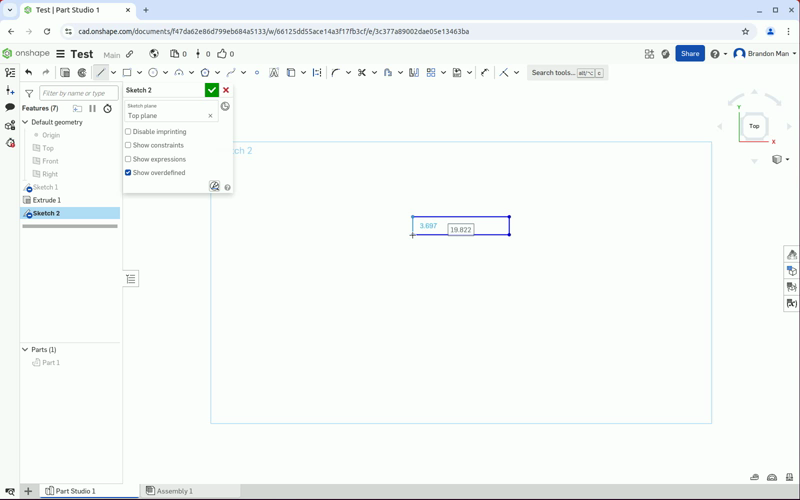
key(esc)
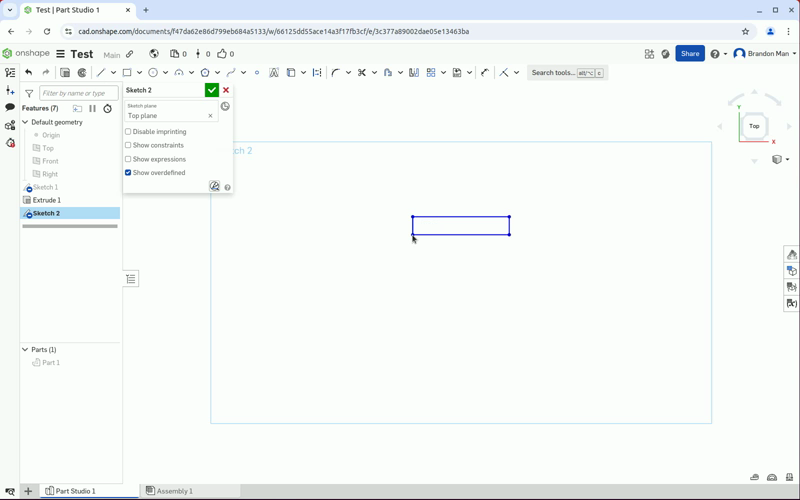
mouse_move(415, 220)
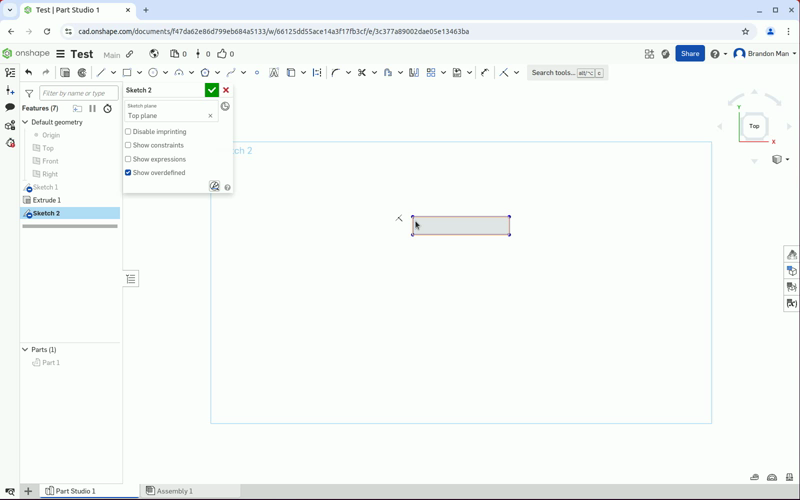
scroll(6)
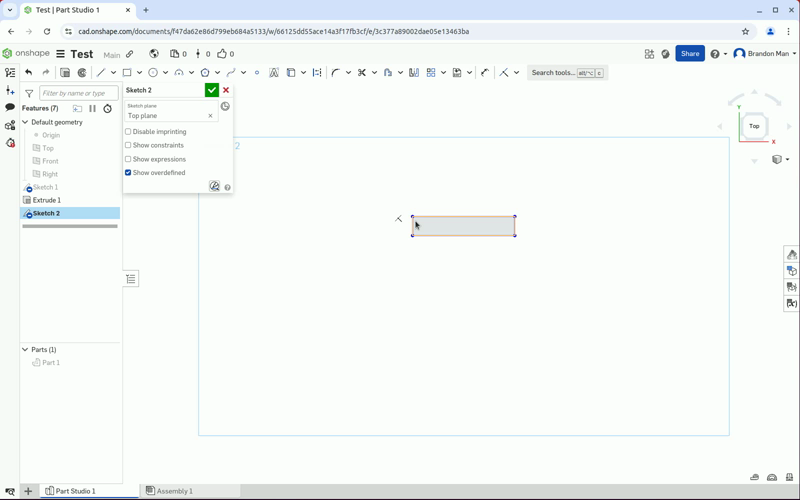
scroll(6)
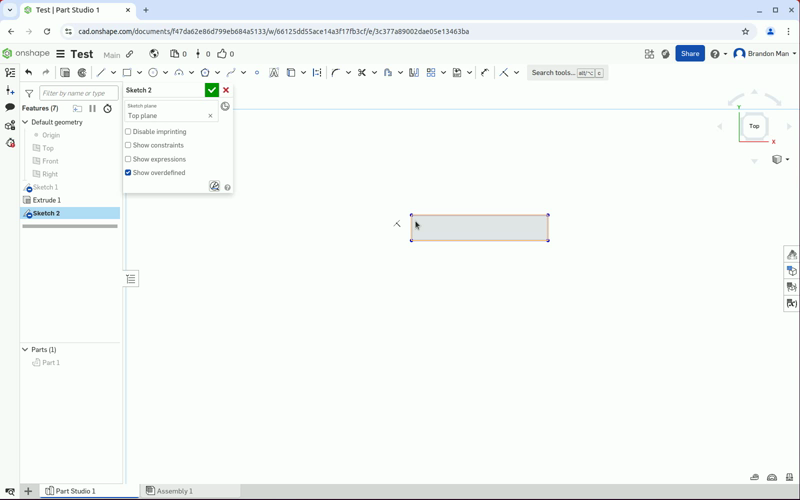
scroll(6)
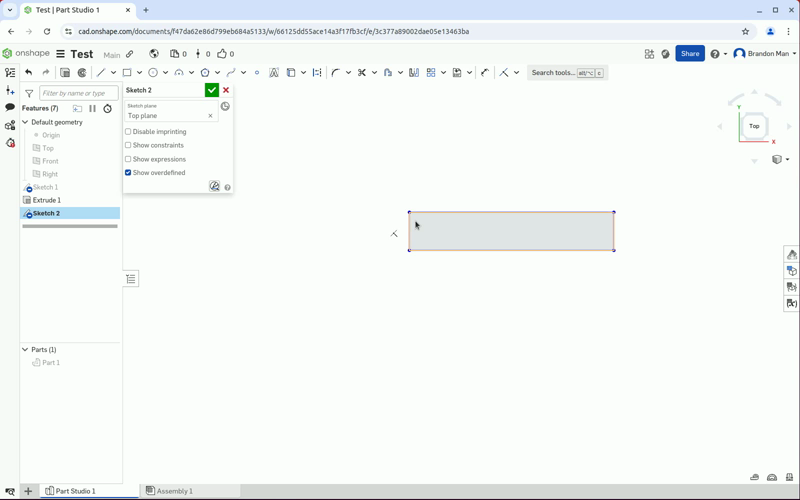
scroll(6)
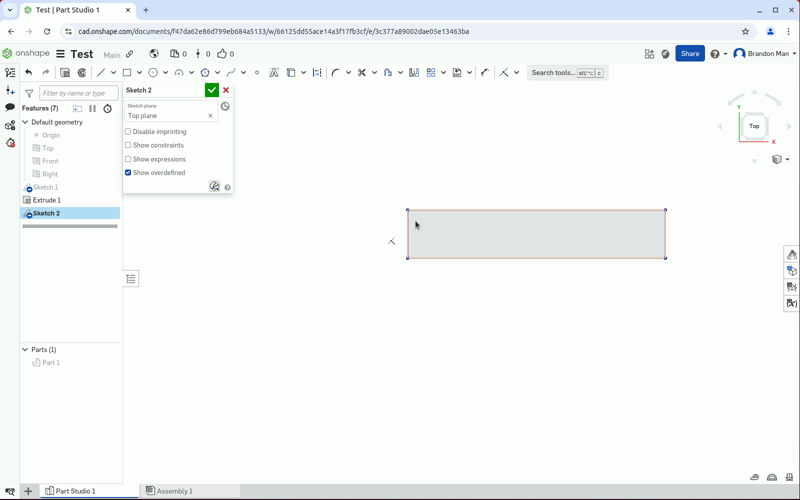
scroll(6)
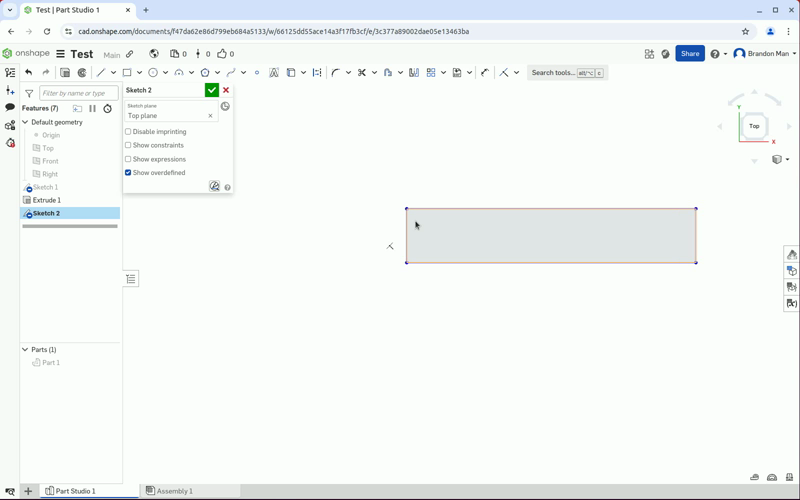
scroll(6)
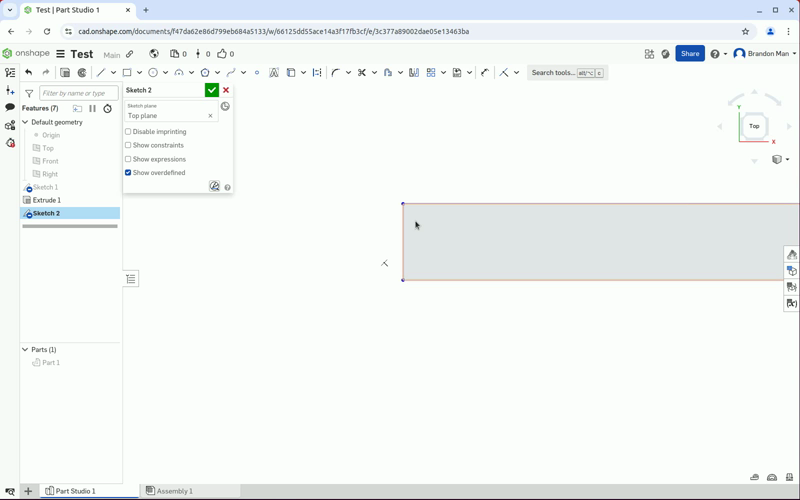
scroll(6)
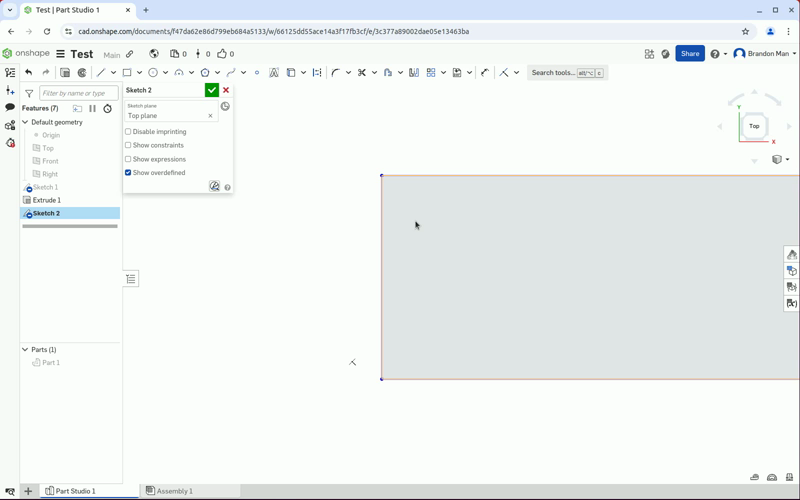
click(415, 220)
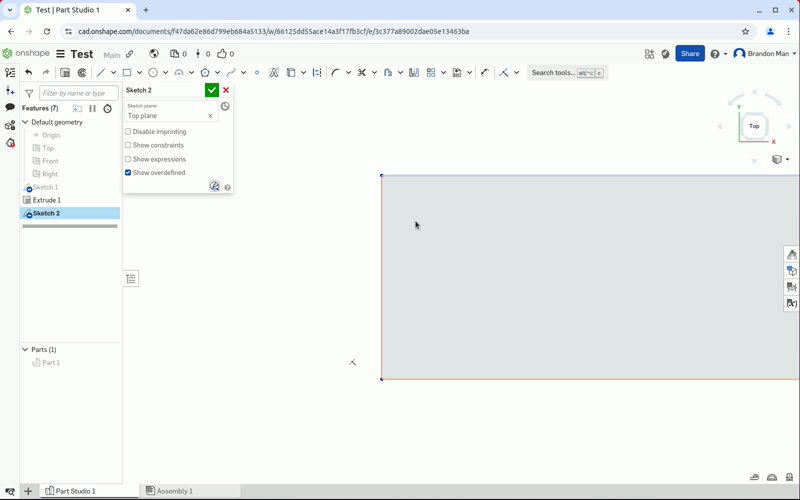
scroll(-6)
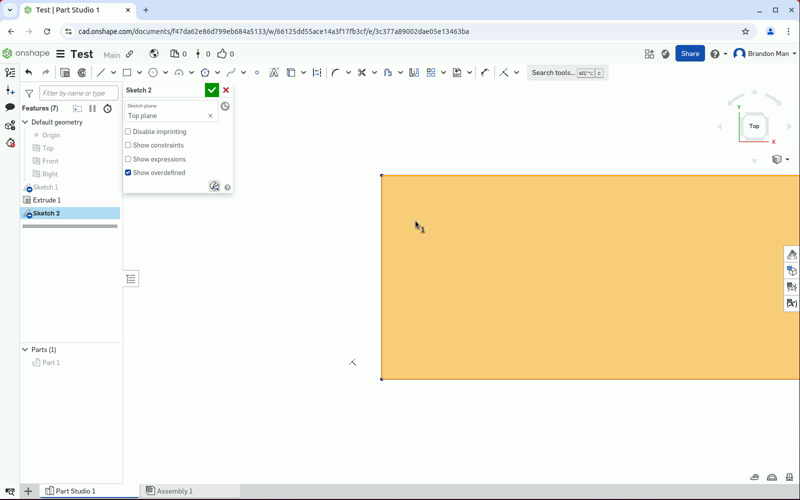
scroll(-6)
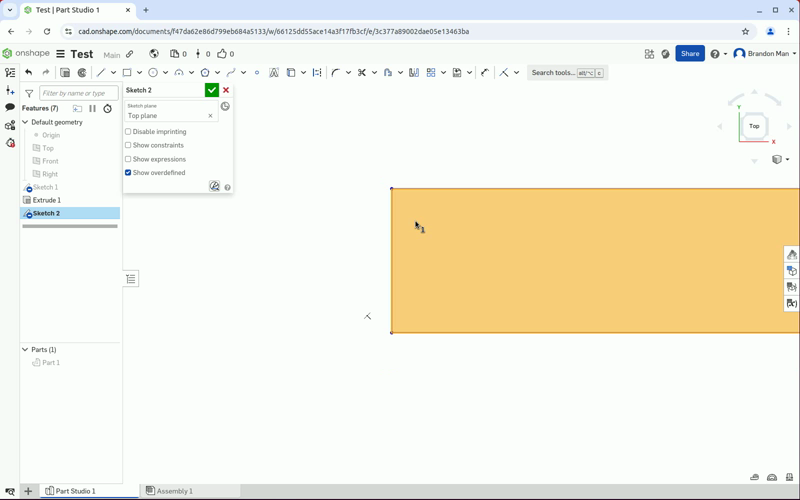
scroll(-6)
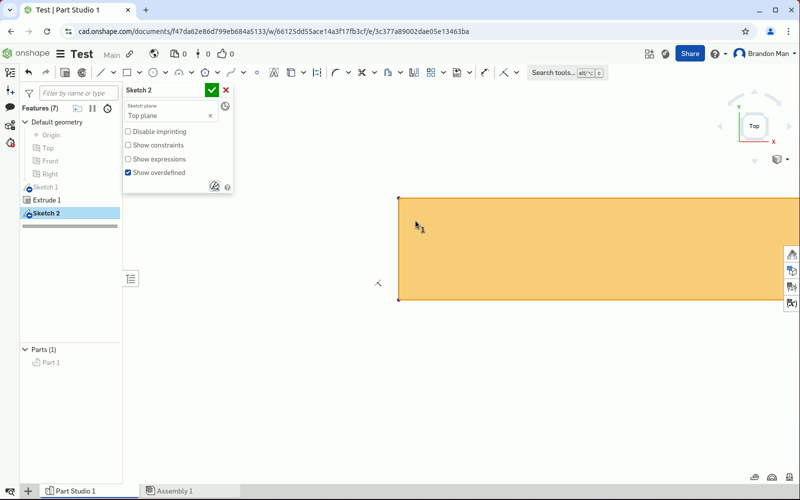
scroll(-6)
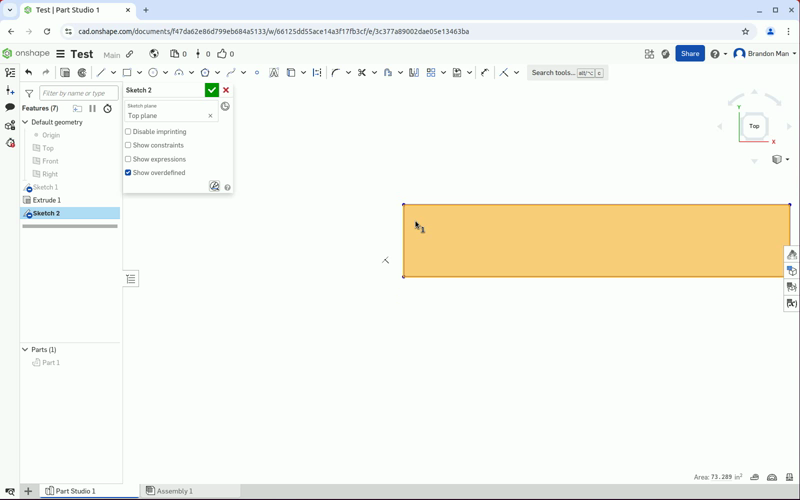
scroll(-6)
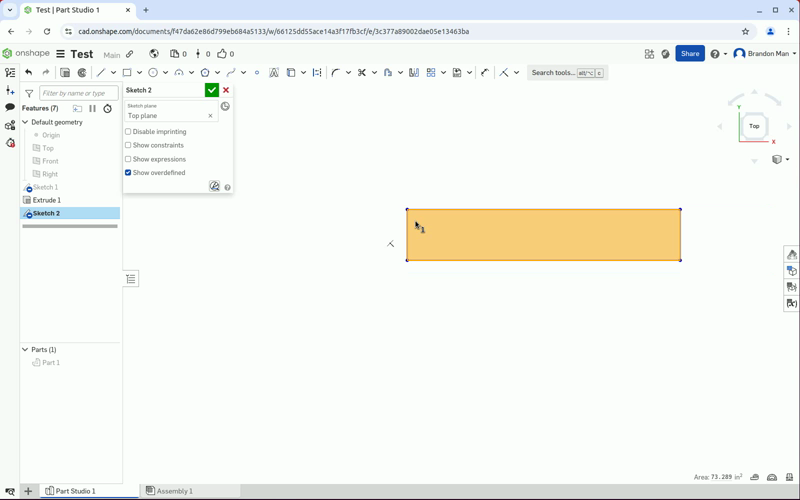
scroll(-6)
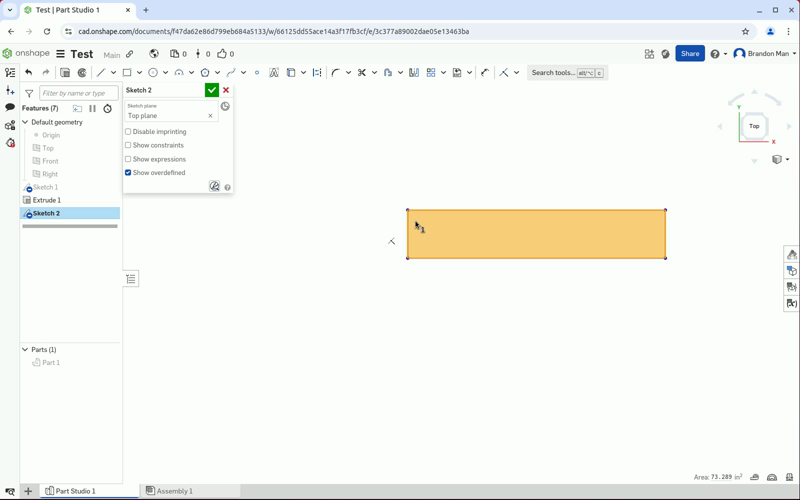
scroll(-6)
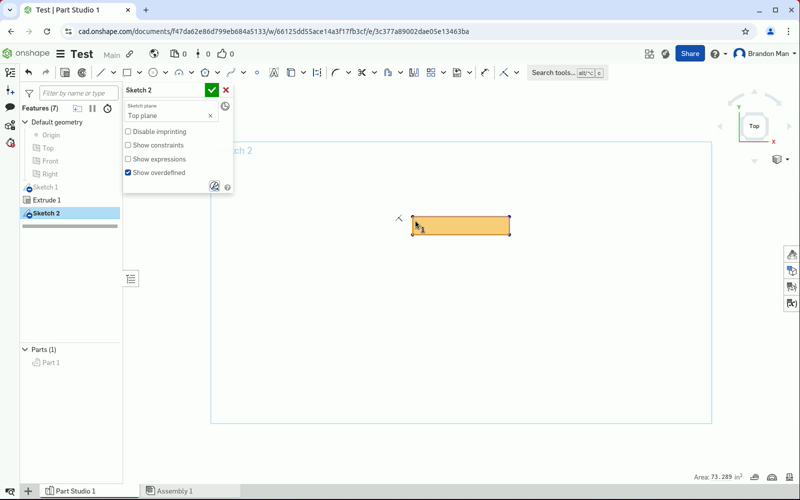
mouse_move(73, 352)
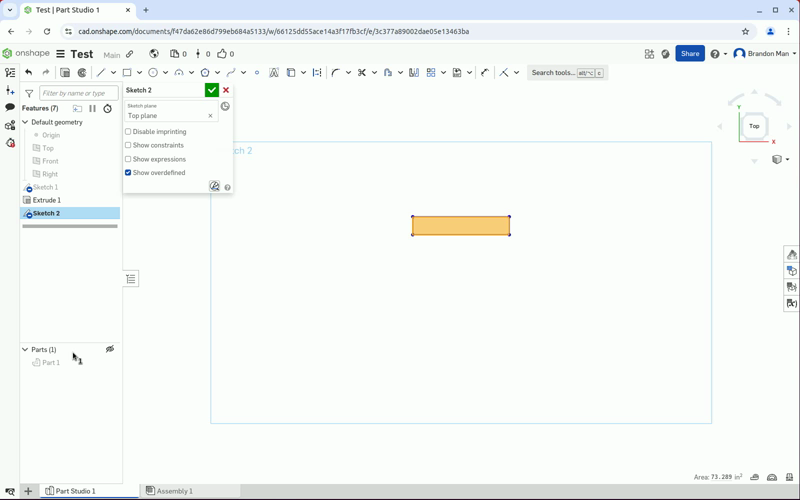
key(shift+y)
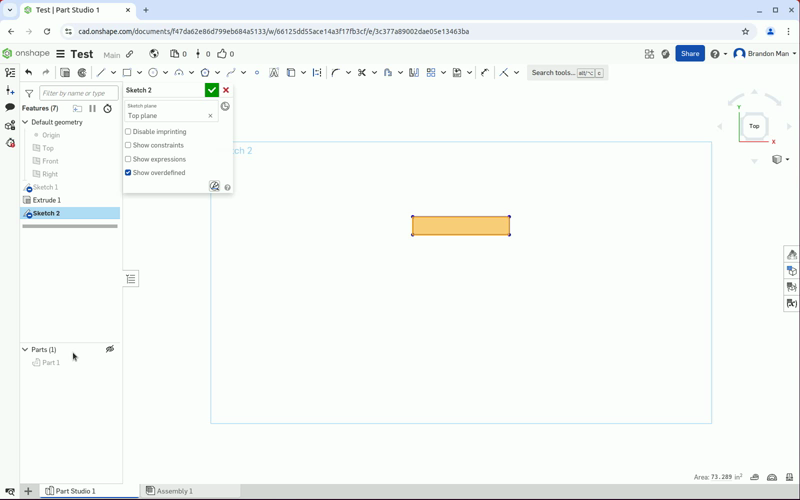
key(shift+e)
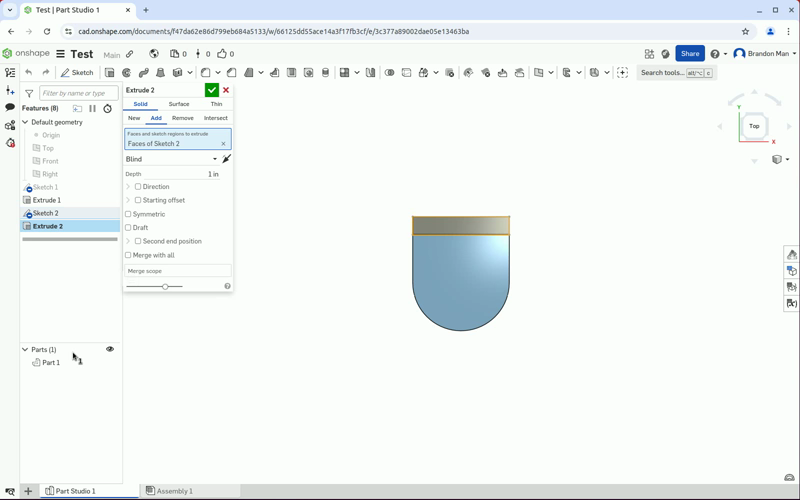
mouse_move(143, 106)
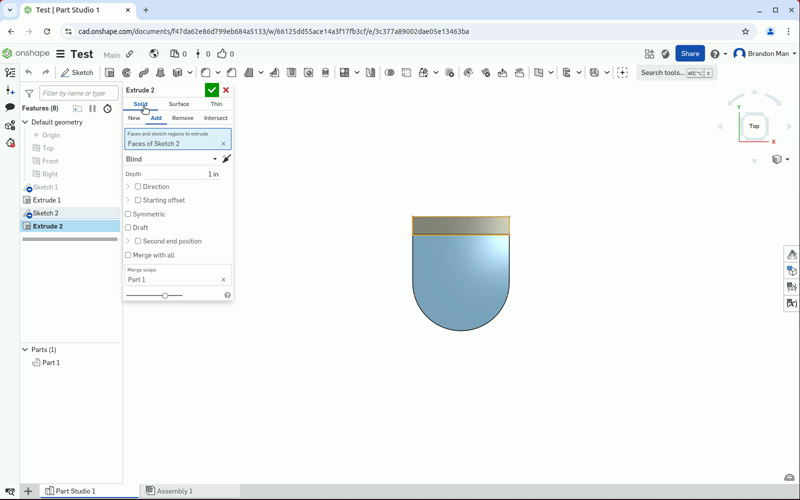
click(143, 106)
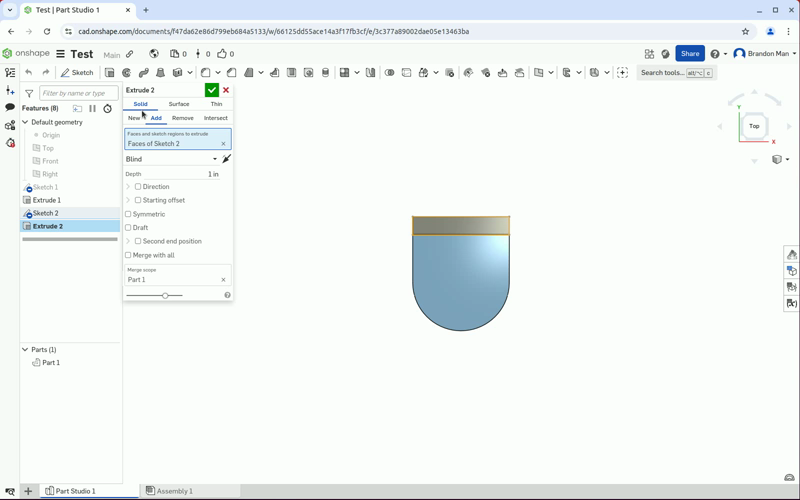
mouse_move(137, 120)
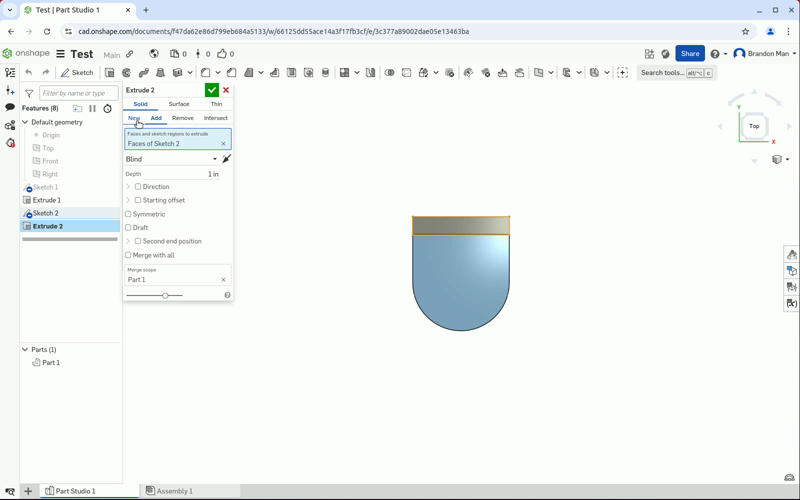
click(137, 120)
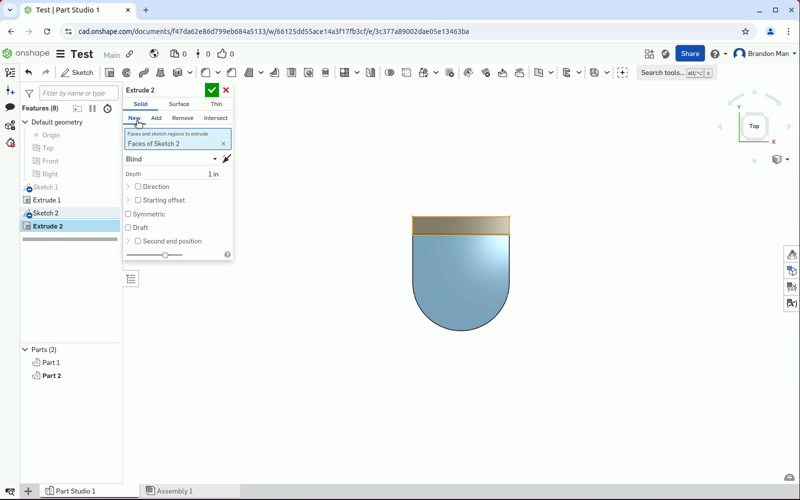
key(tab, 4)
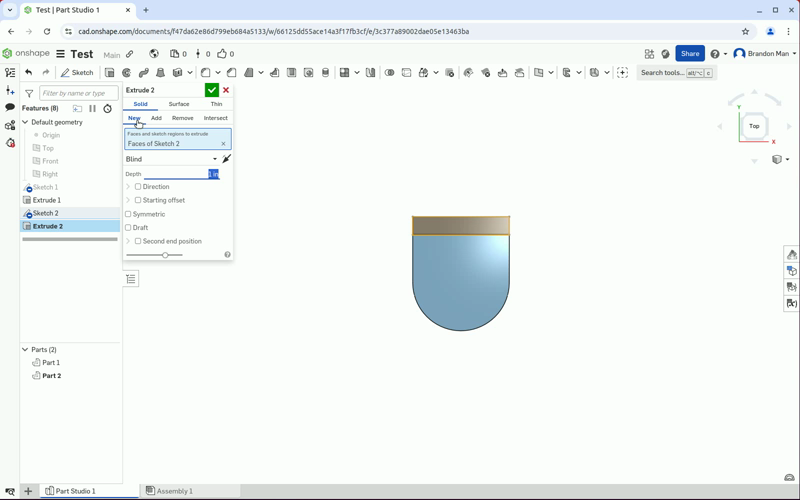
text(23.108)
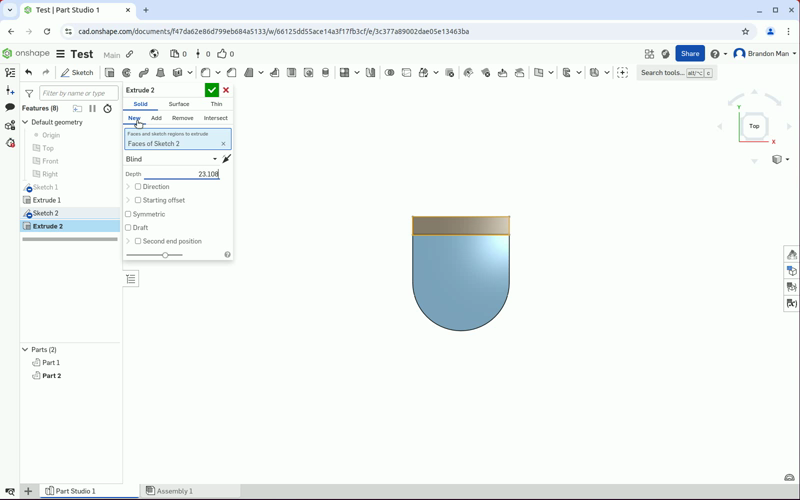
key(enter)
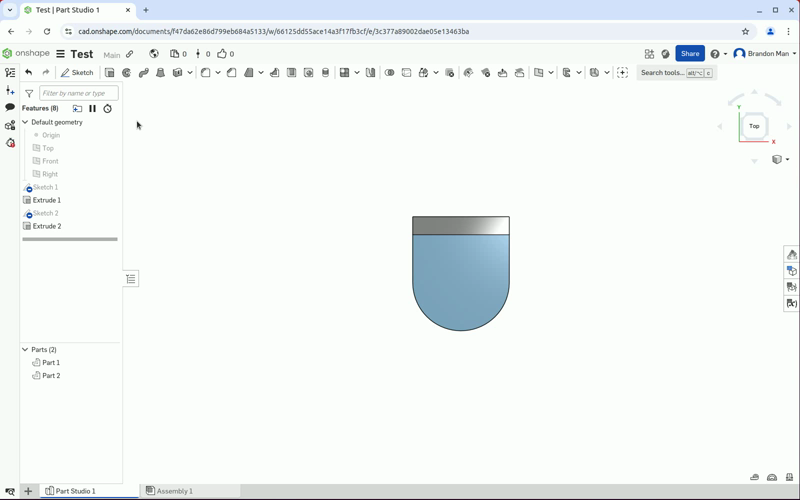
key(shift+h)
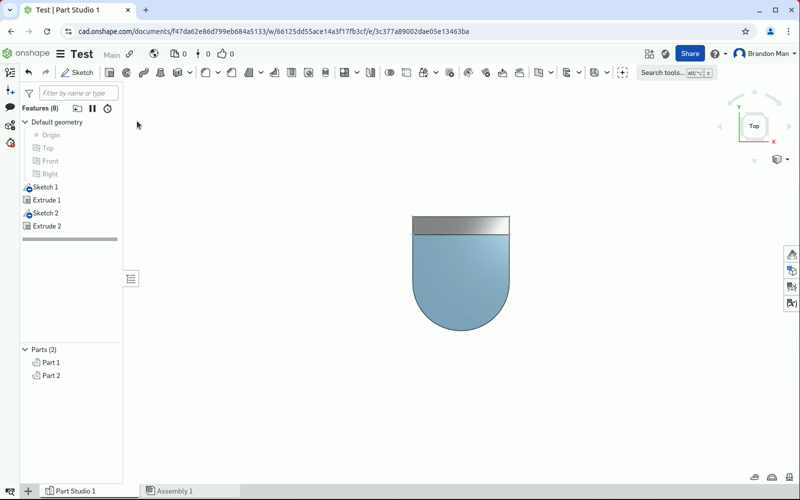
key(shift+h)
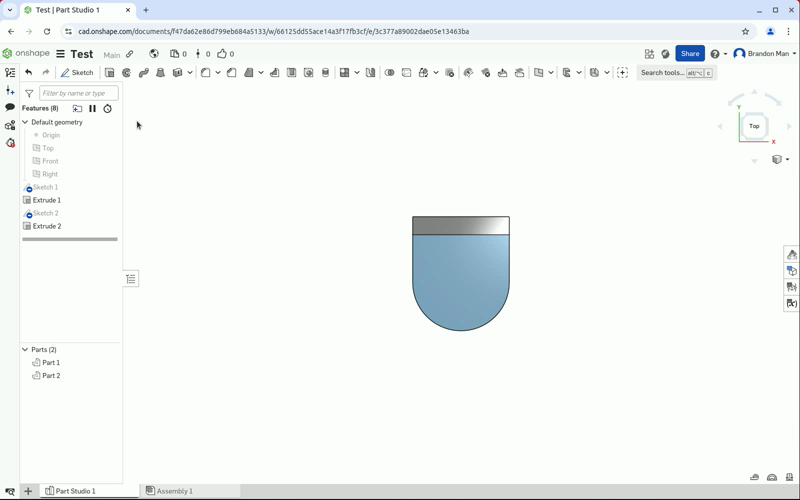
mouse_move(73, 189)
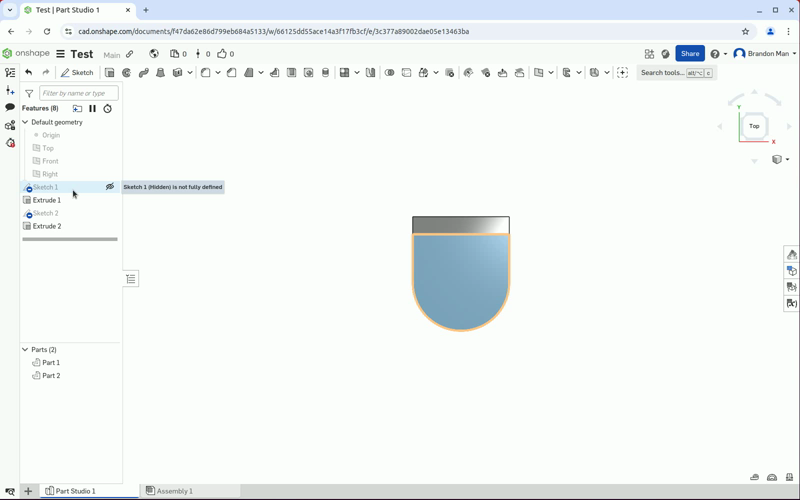
click(73, 189)
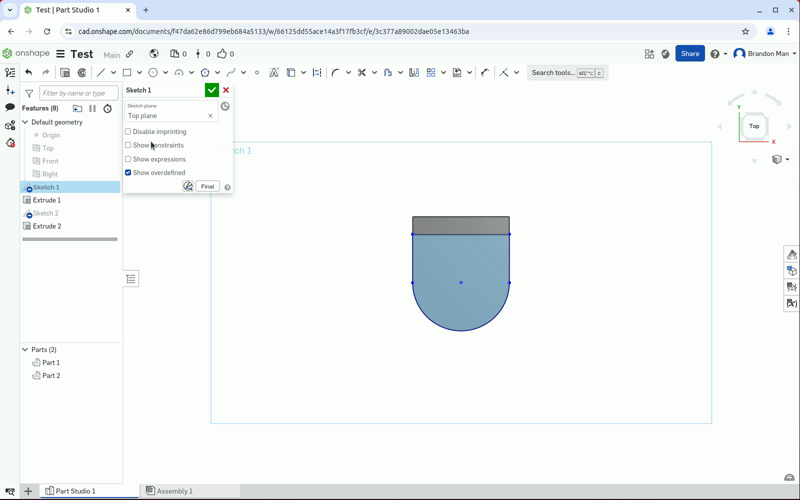
mouse_move(229, 92)
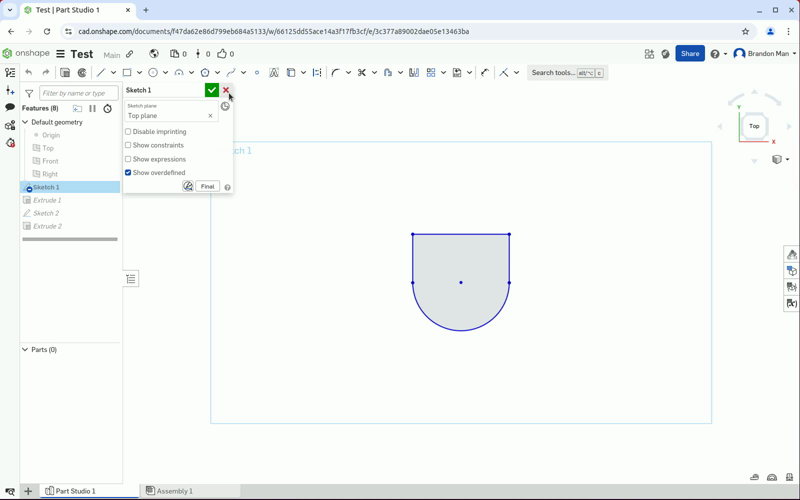
click(229, 92)
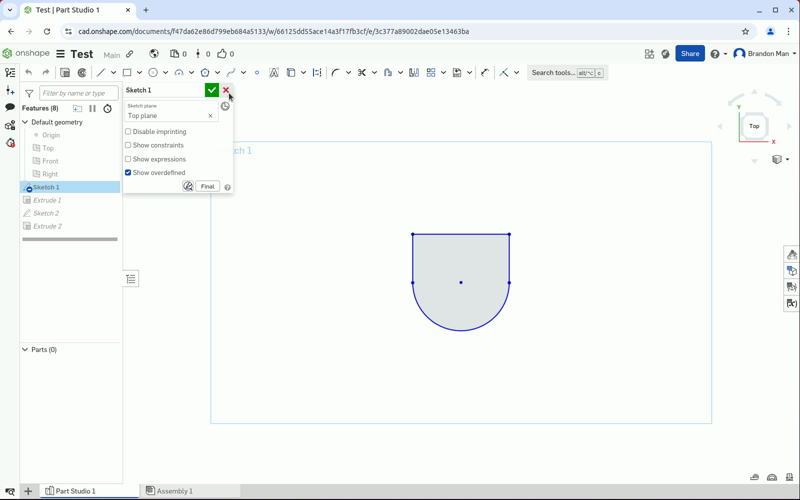
key(shift+s)
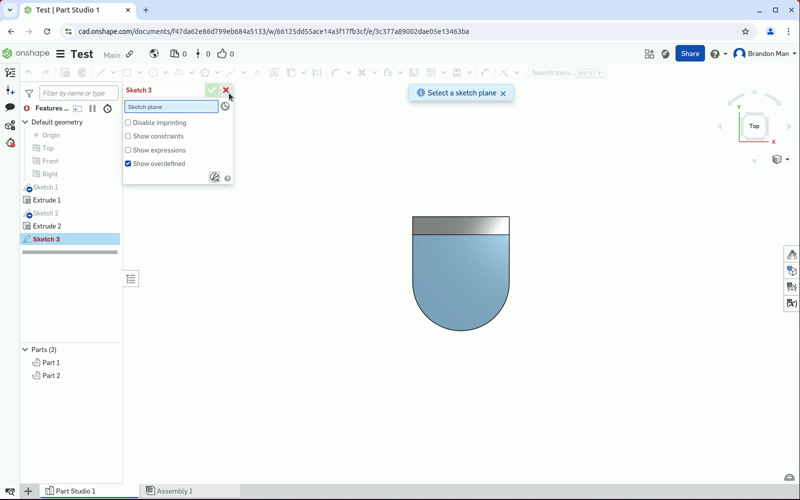
mouse_move(73, 150)
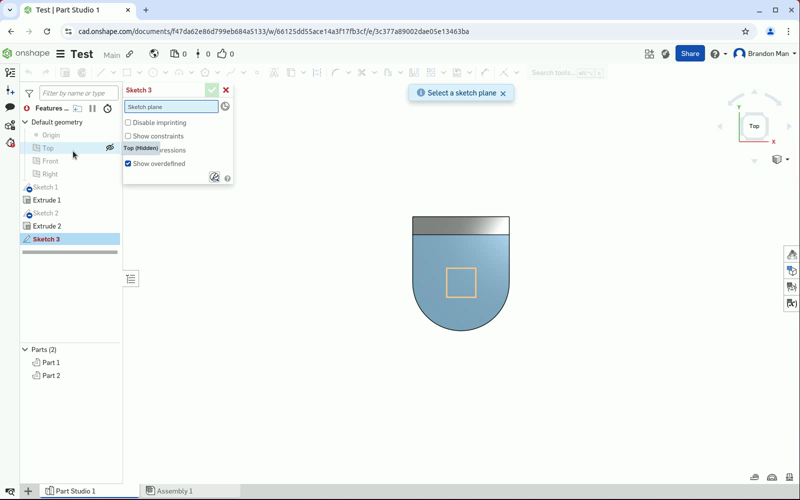
click(73, 150)
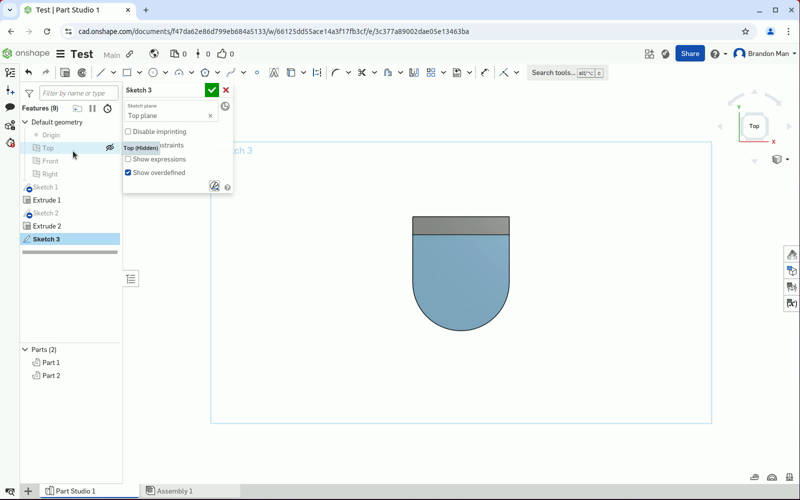
mouse_move(73, 352)
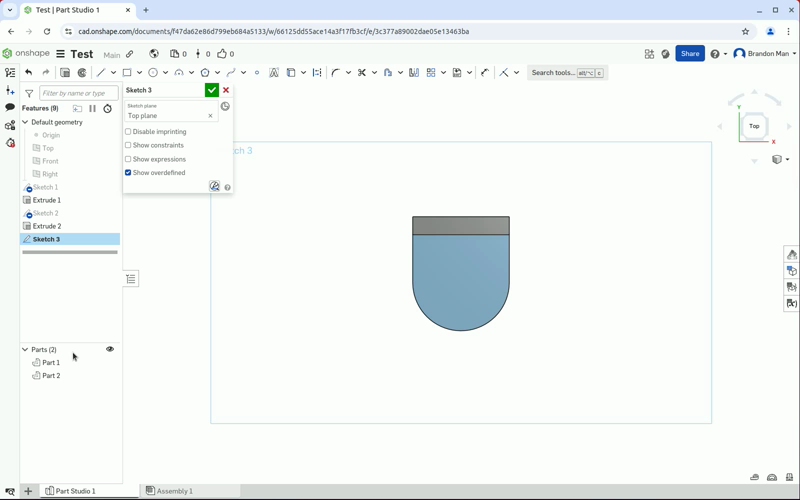
key(y)
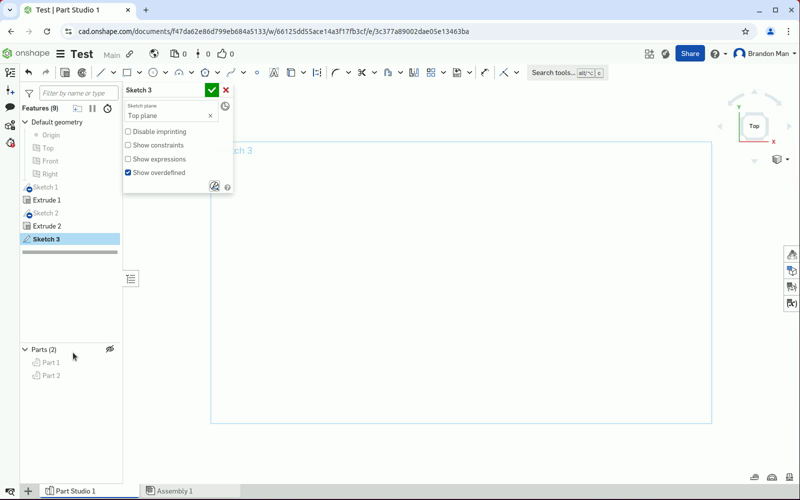
key(c)
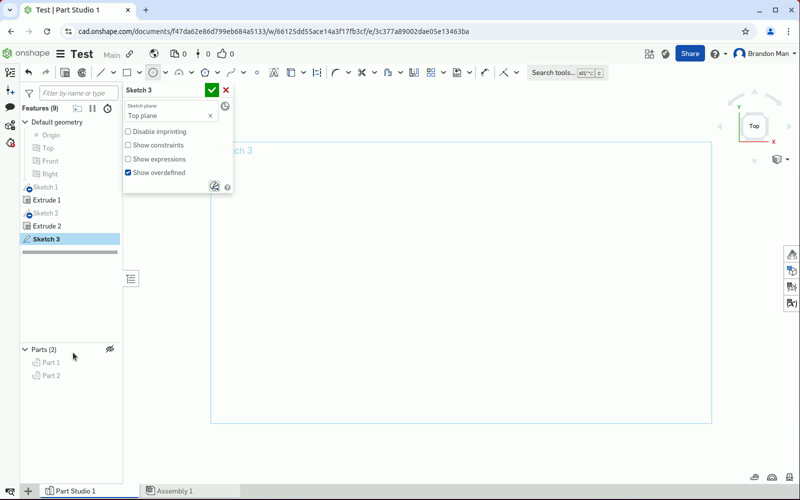
key_down(shift)
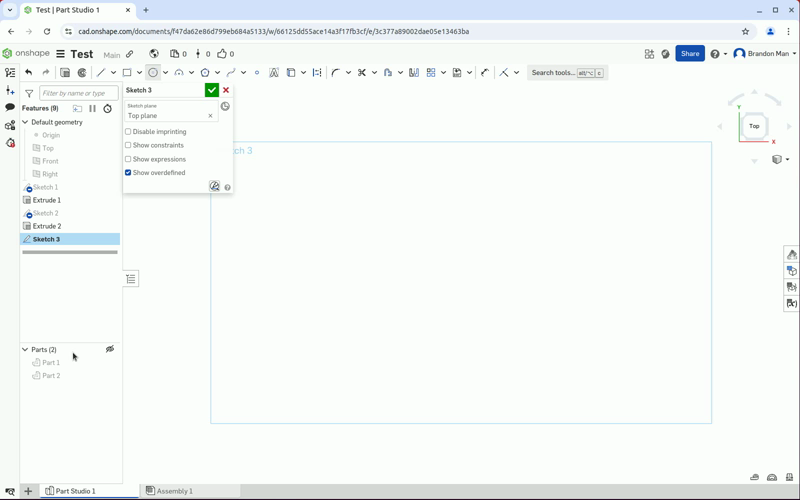
mouse_move(461, 282)
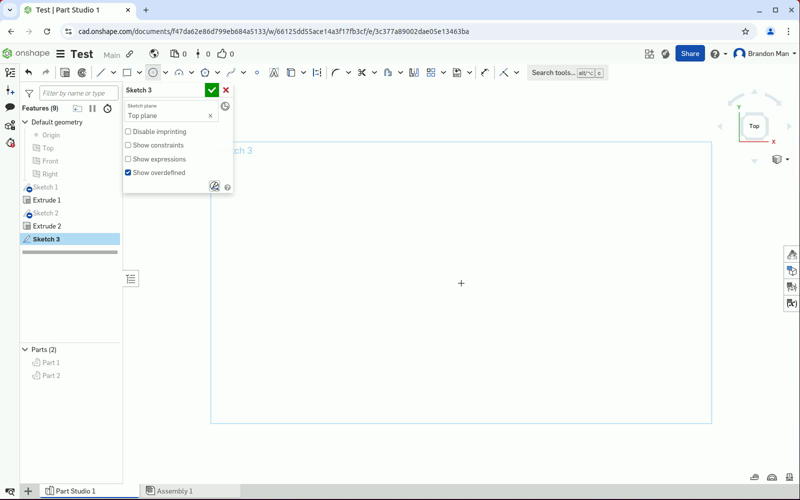
click(461, 282)
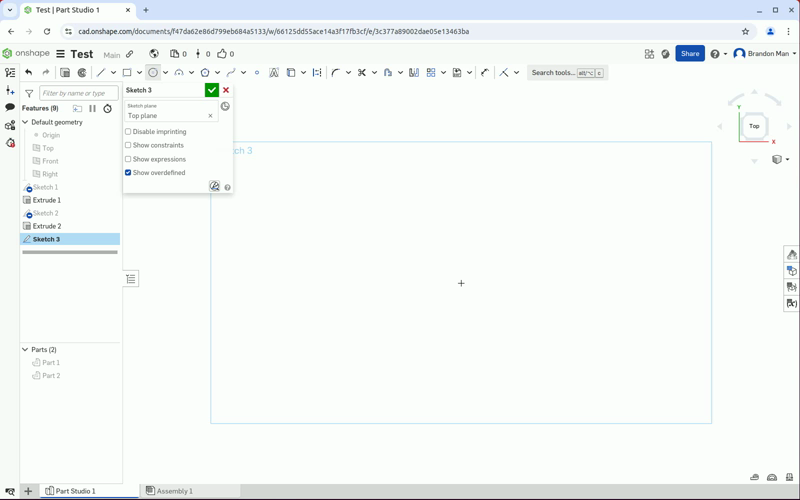
key_up(shift)
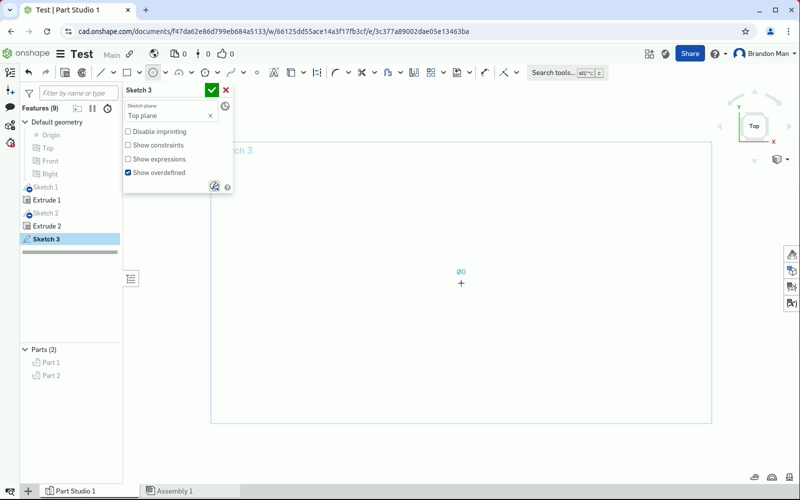
mouse_move(473, 282)
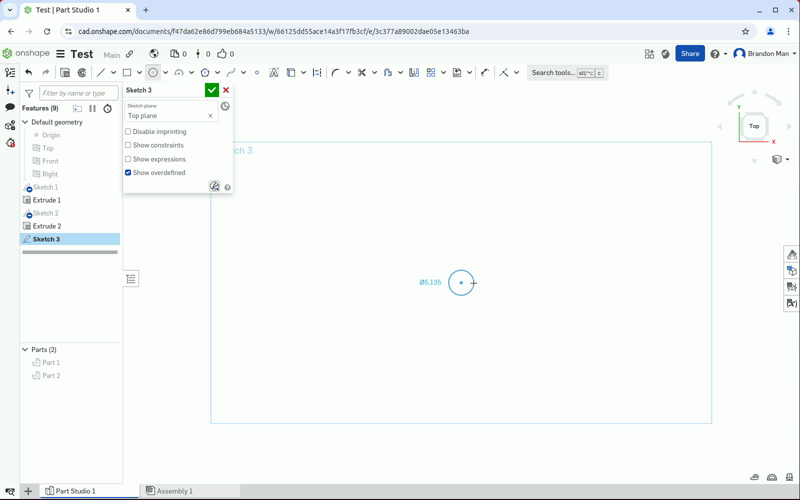
click(473, 282)
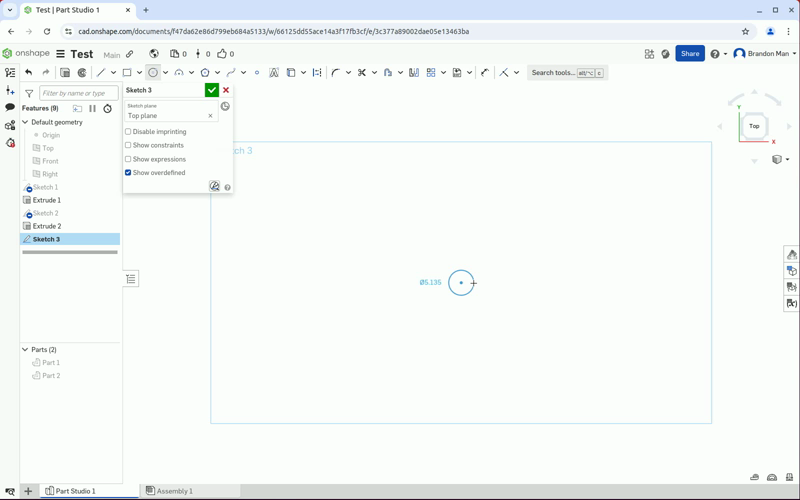
key(esc)
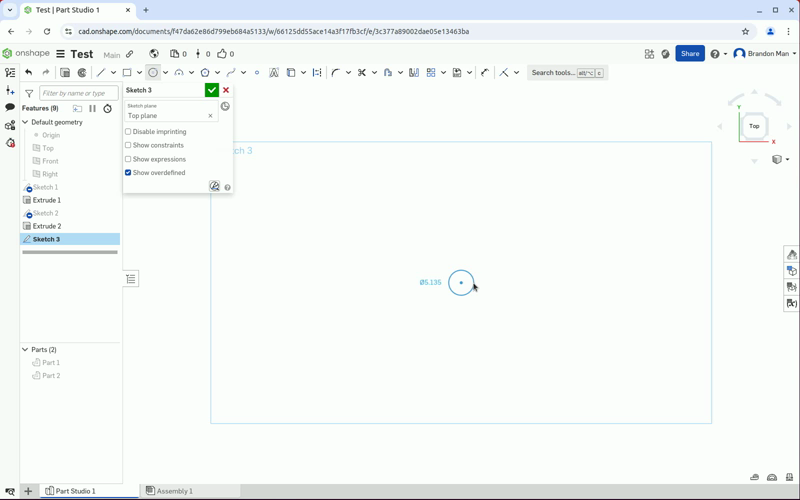
mouse_move(469, 289)
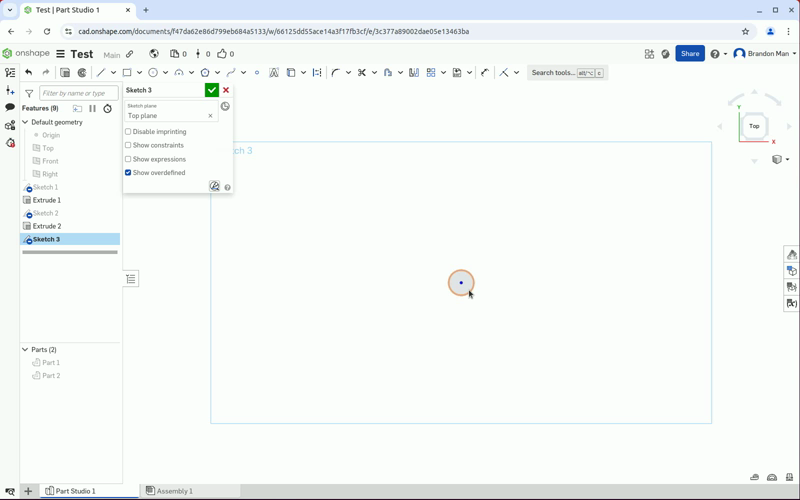
scroll(6)
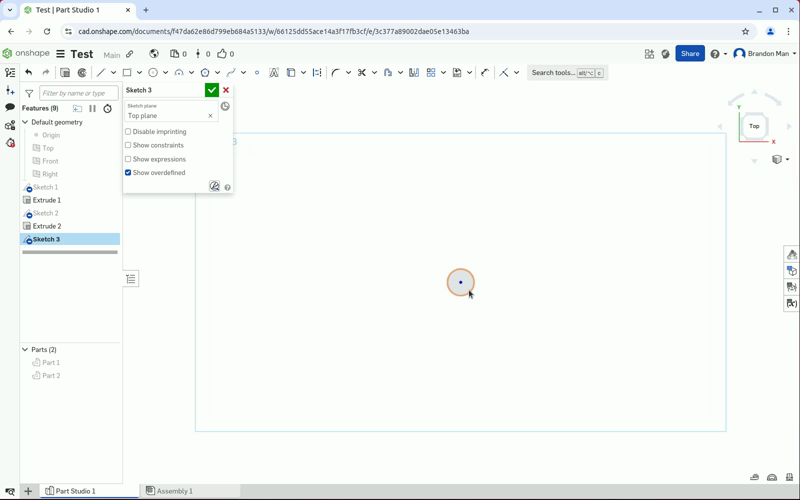
scroll(6)
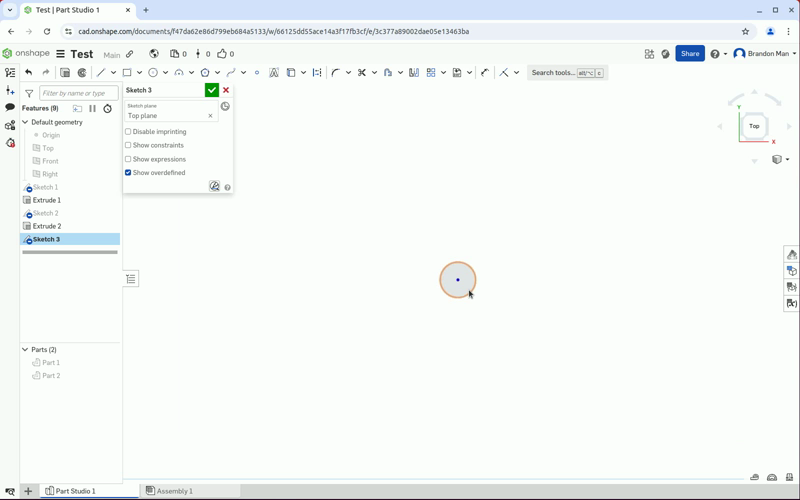
scroll(6)
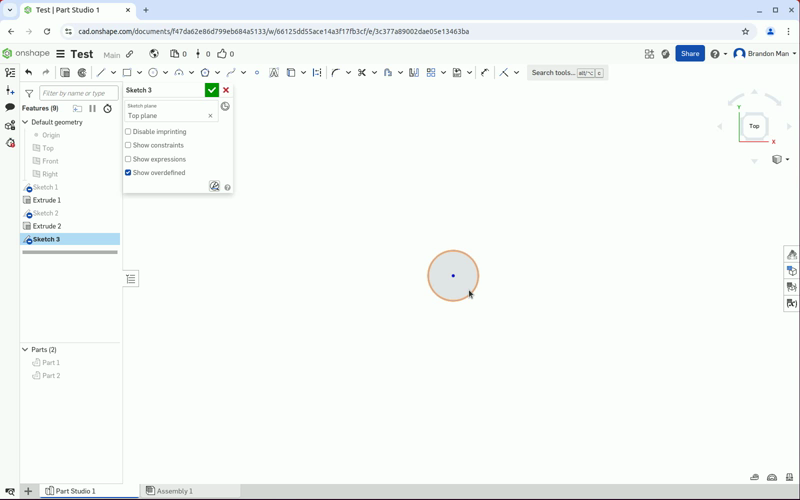
scroll(6)
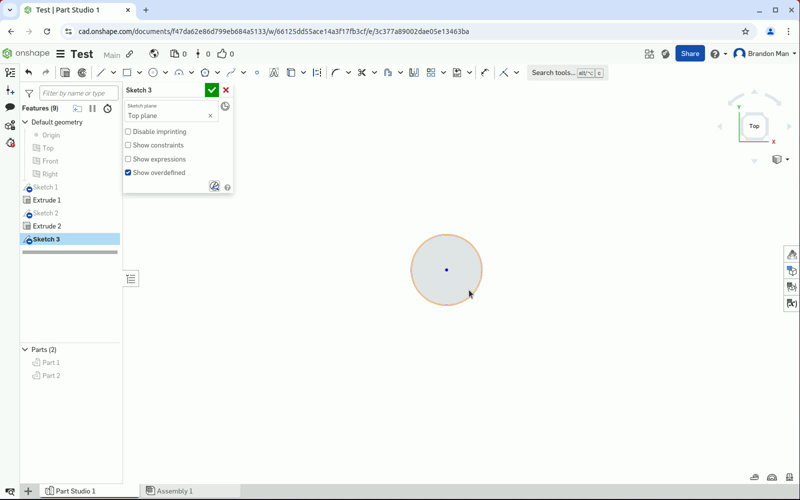
scroll(6)
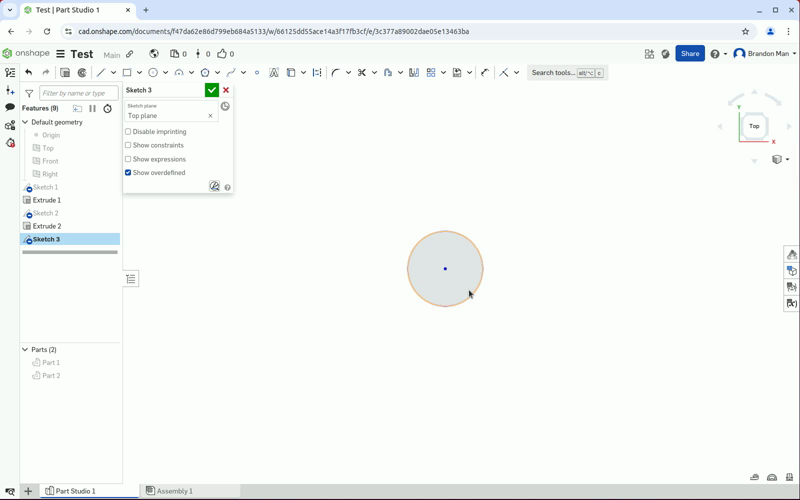
scroll(6)
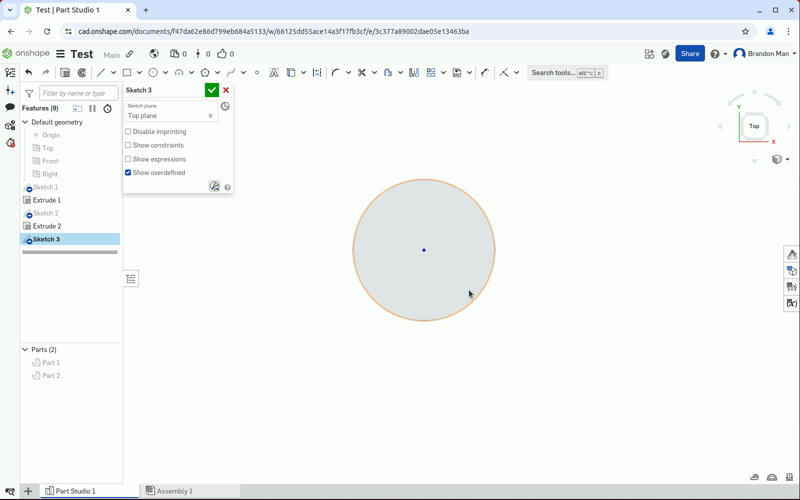
scroll(6)
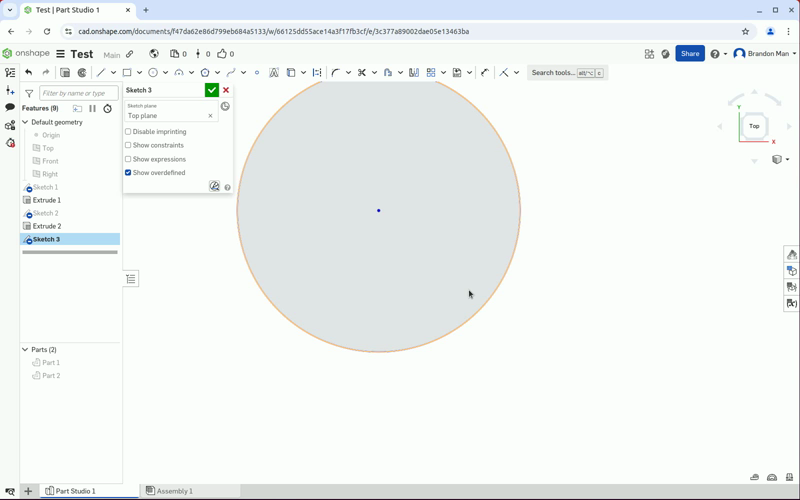
click(469, 289)
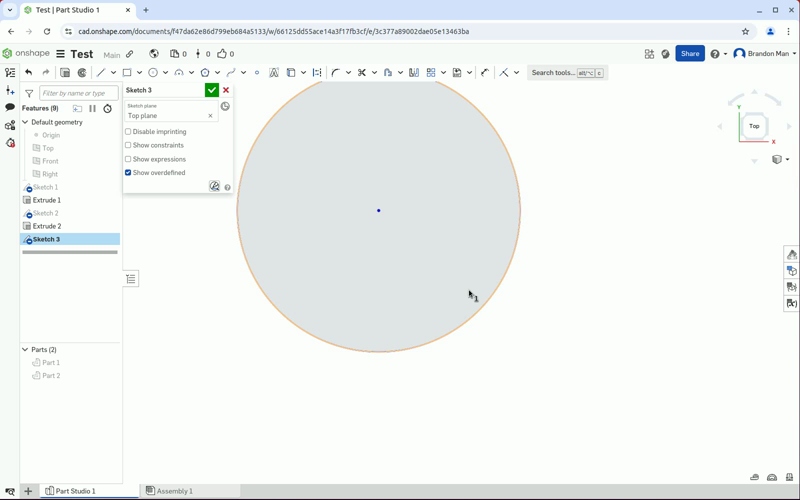
scroll(-6)
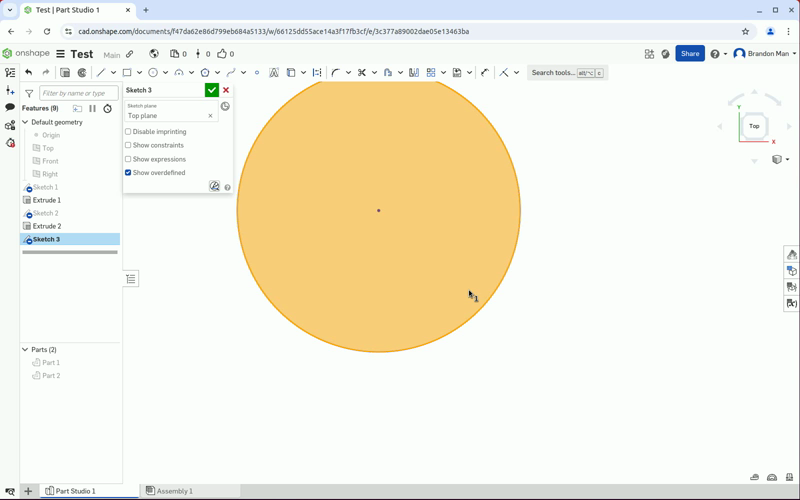
scroll(-6)
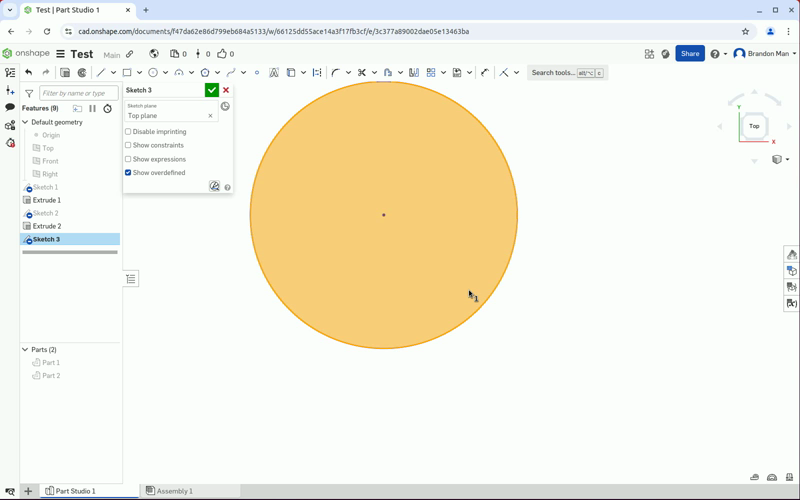
scroll(-6)
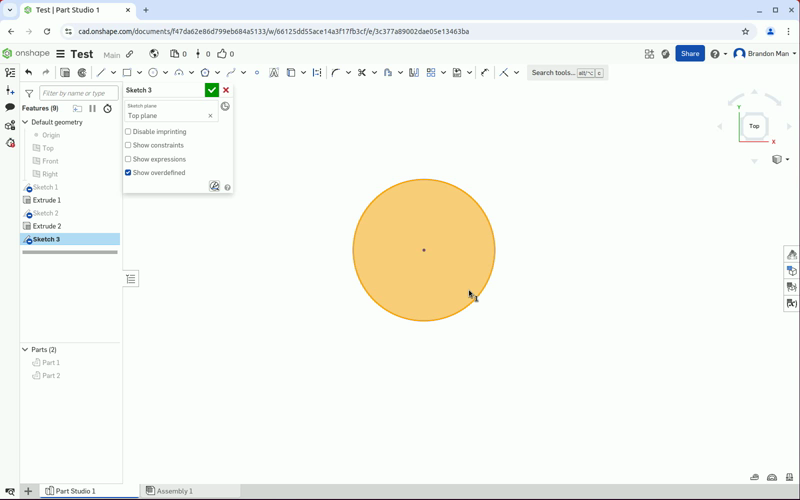
scroll(-6)
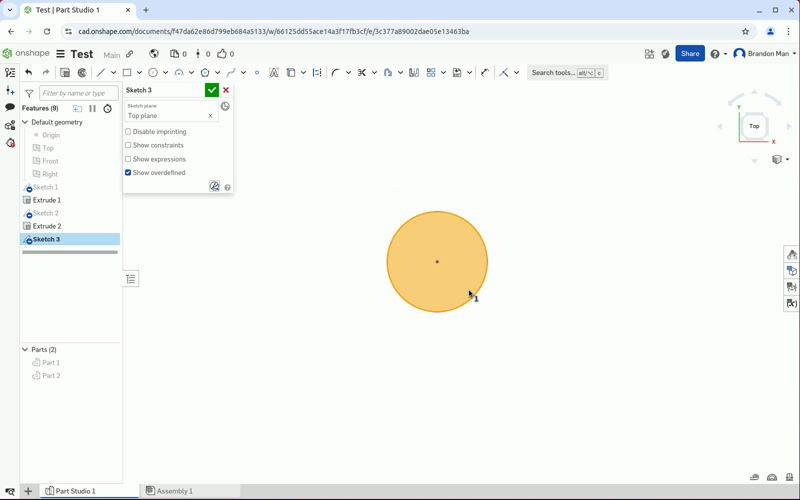
scroll(-6)
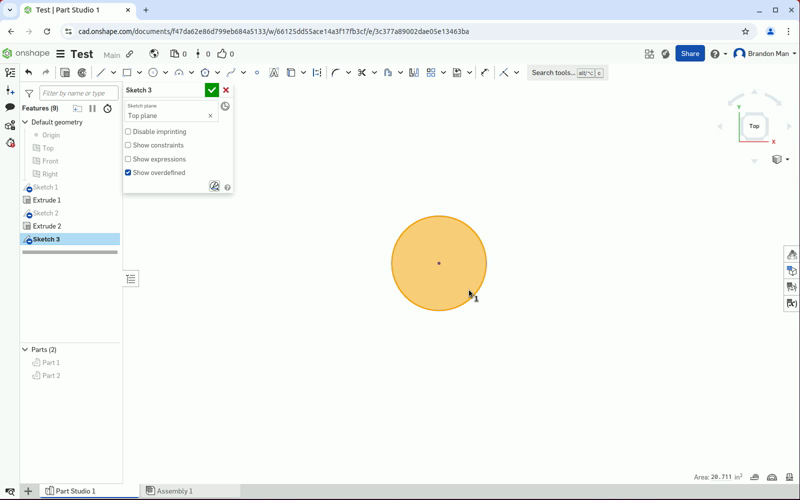
scroll(-6)
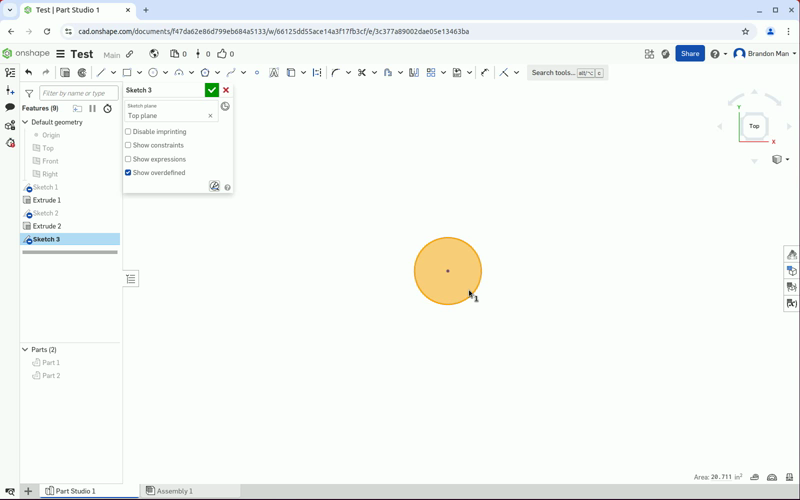
scroll(-6)
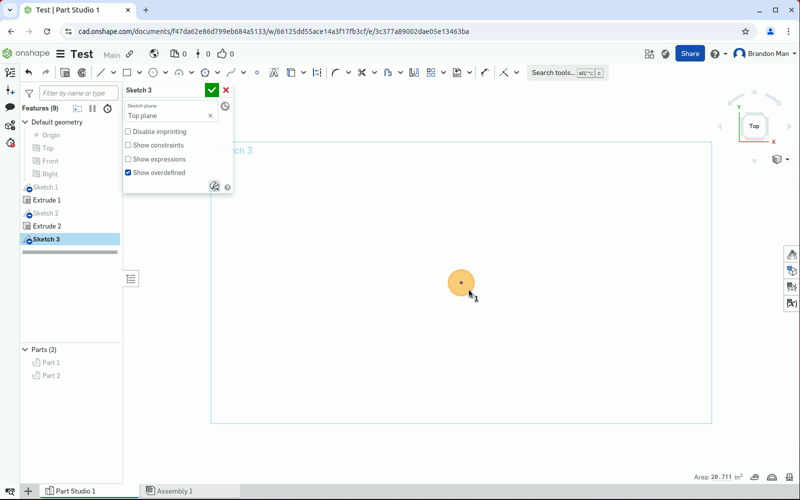
mouse_move(73, 352)
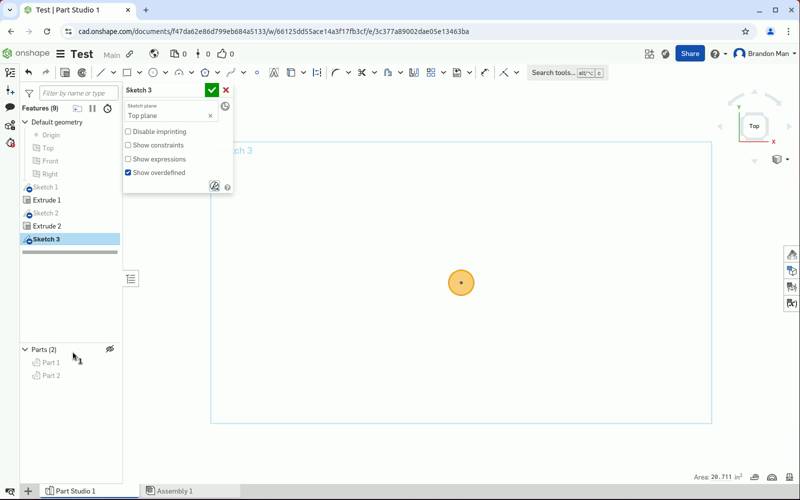
key(shift+y)
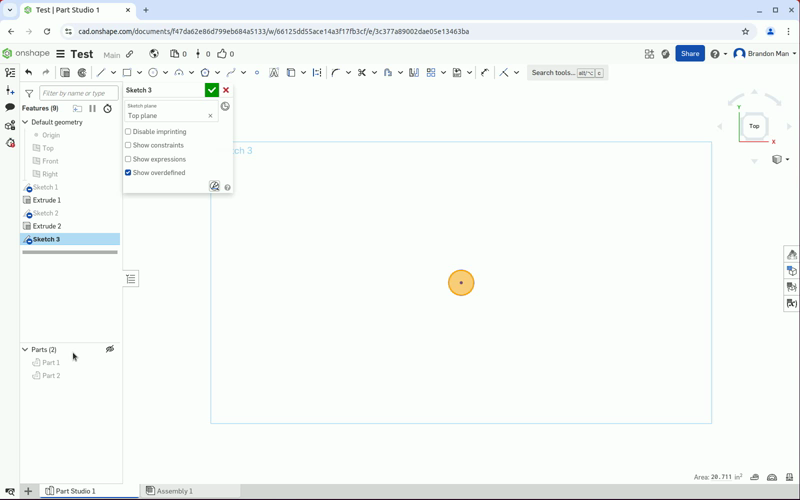
key(shift+e)
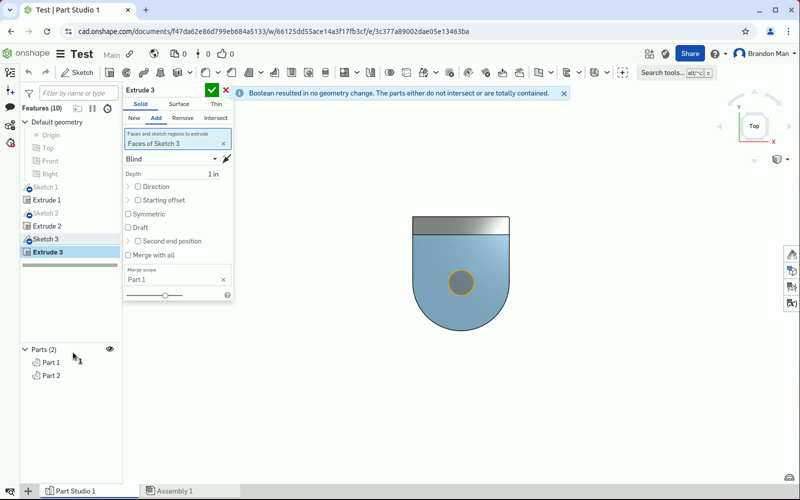
mouse_move(143, 106)
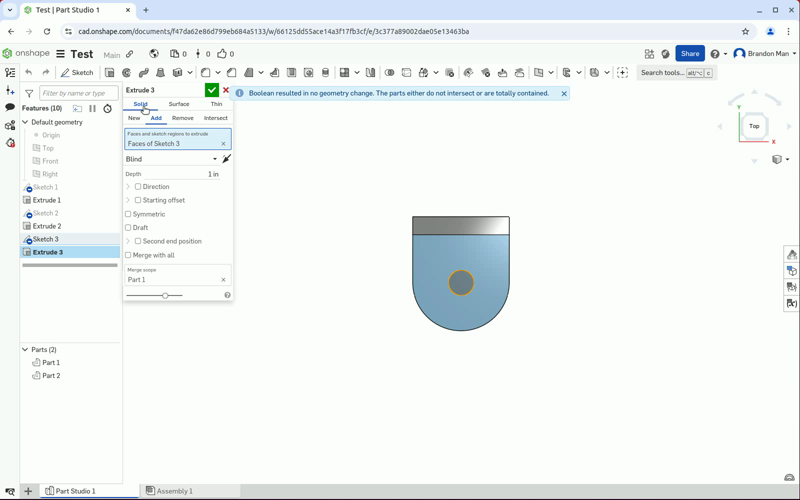
click(143, 106)
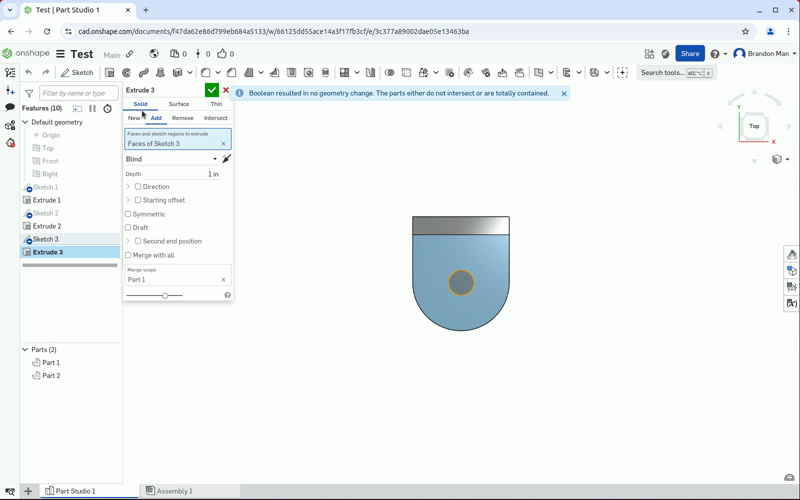
mouse_move(137, 120)
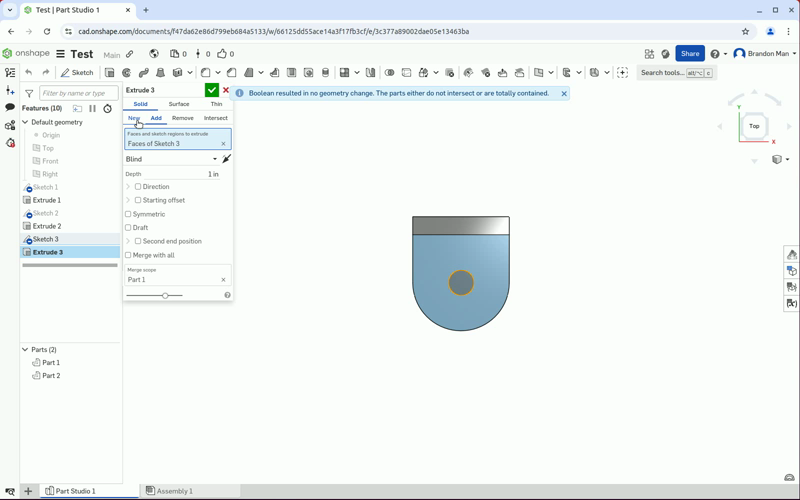
click(137, 120)
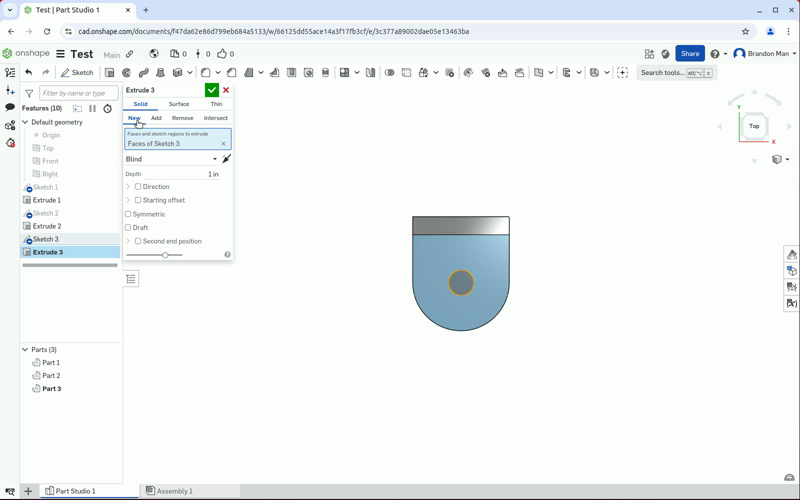
key(tab, 4)
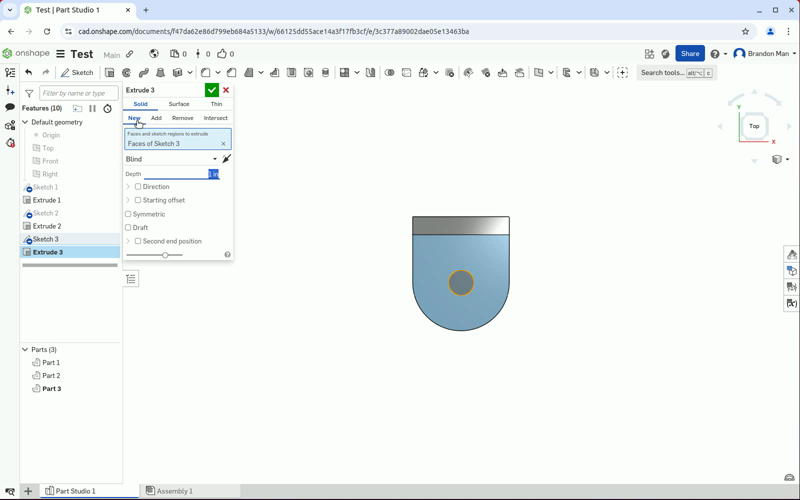
text(-3.37)
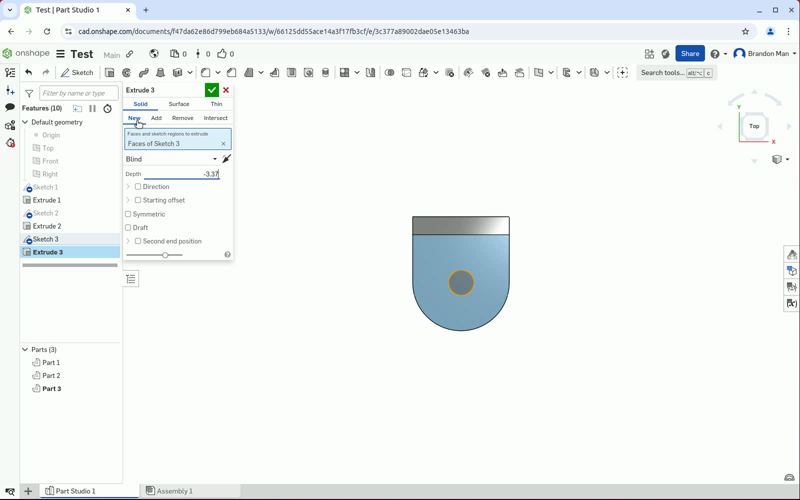
key(enter)
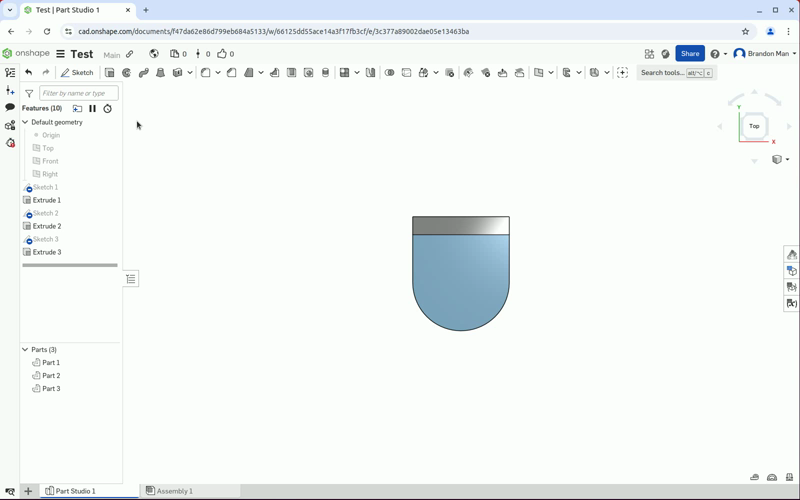
key(shift+h)
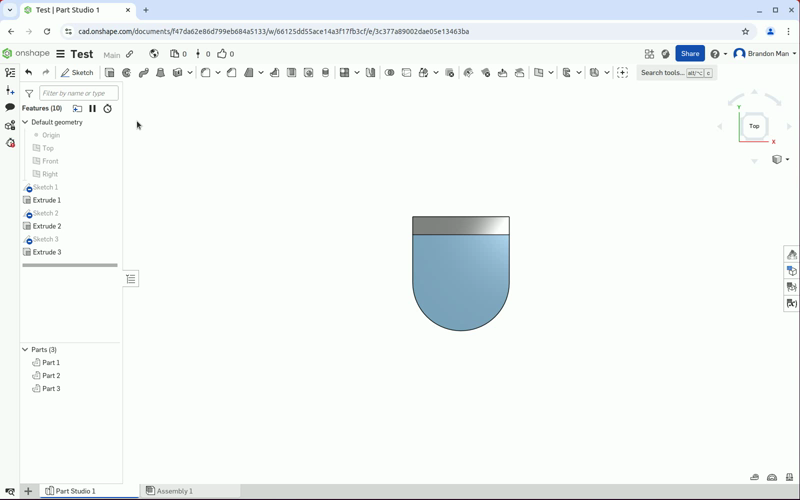
key(shift+h)
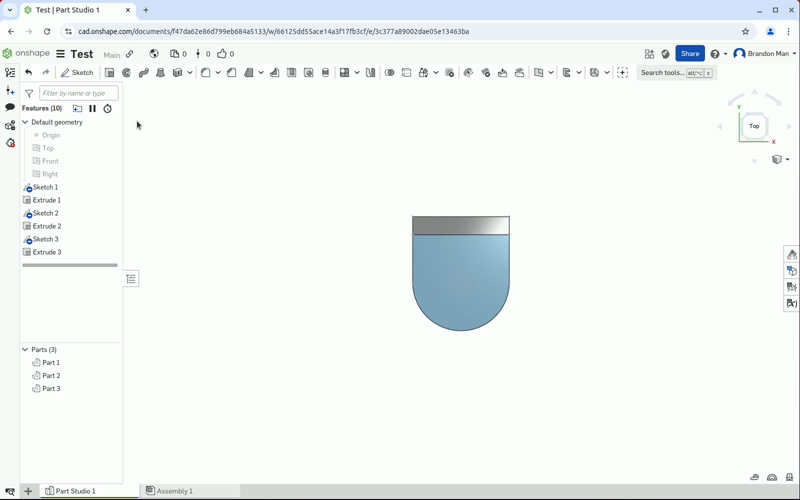
key(shift+7)
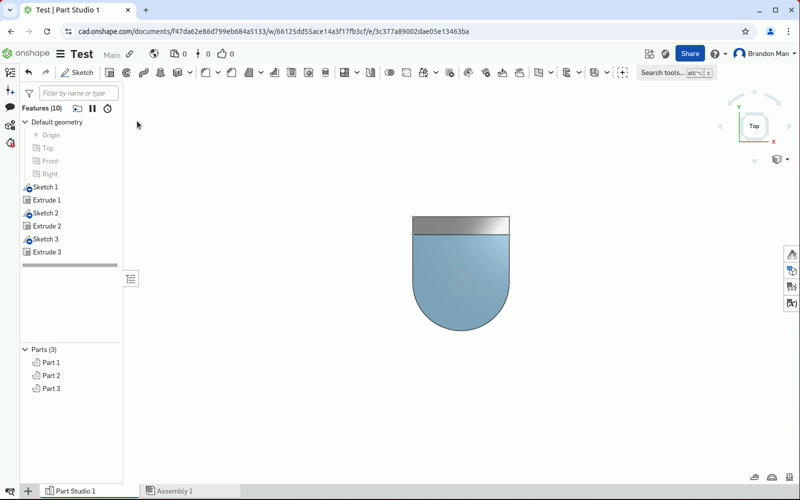
key(up, 3)
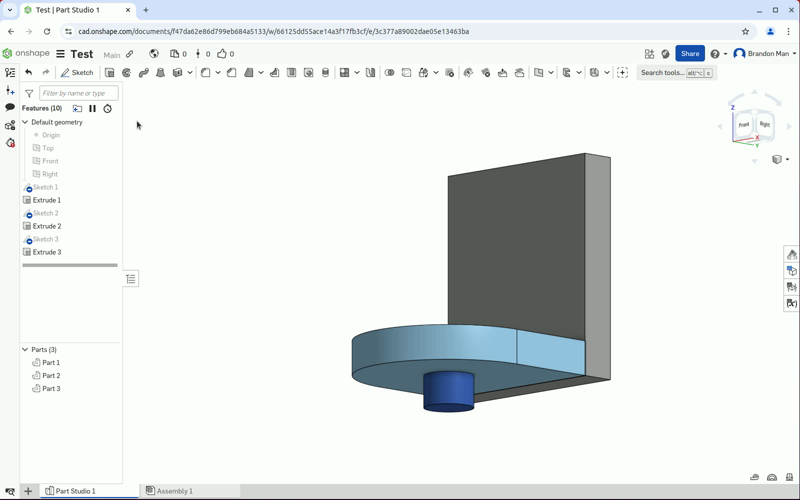
key(left, 3)
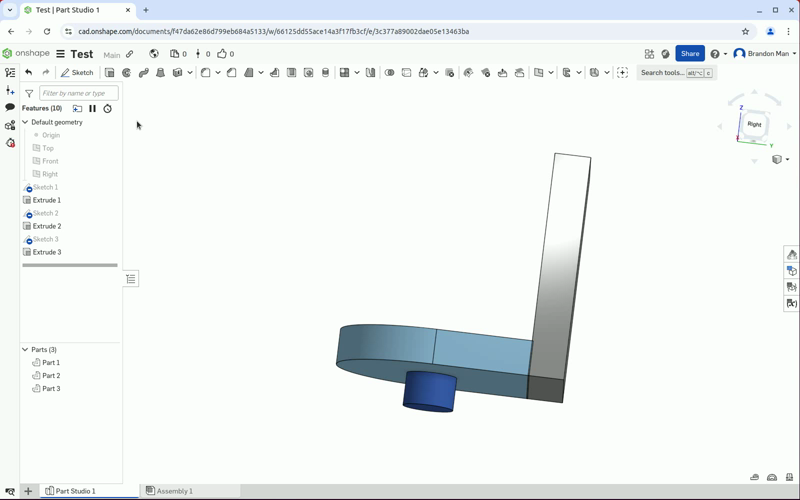
key(right, 3)
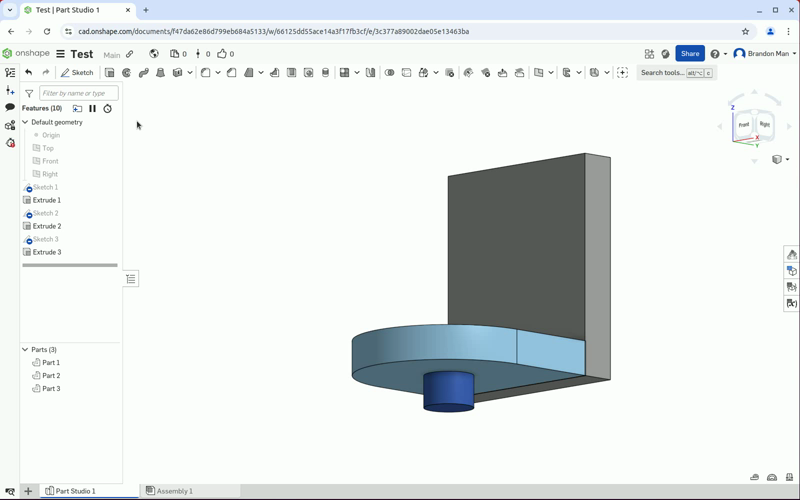
key(down, 3)
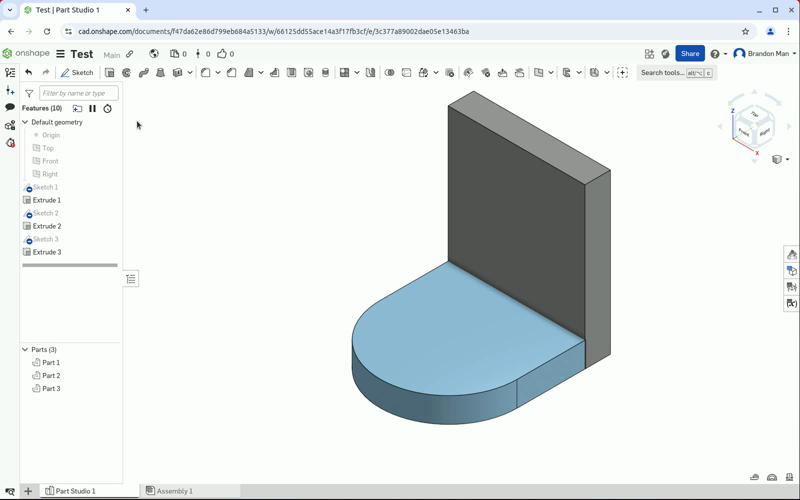
mouse_move(73, 189)
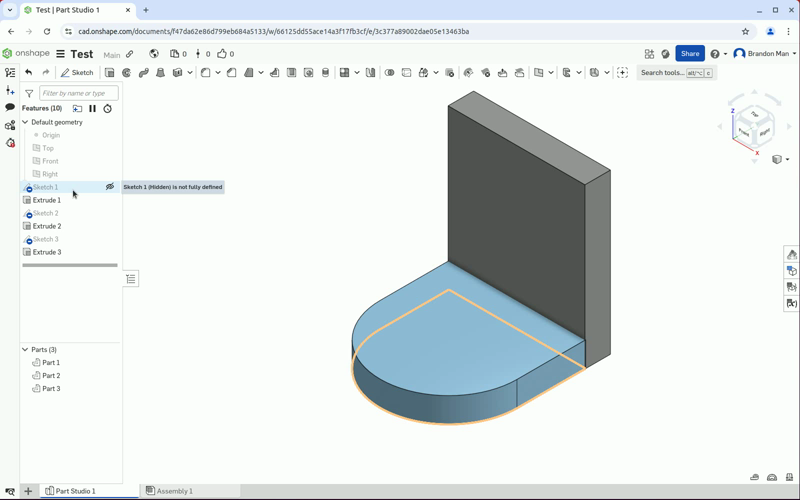
click(73, 189)